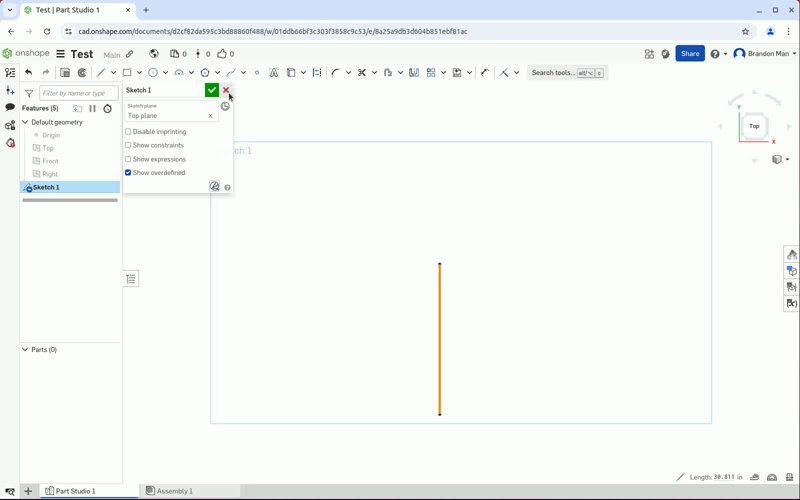
key(shift+h)
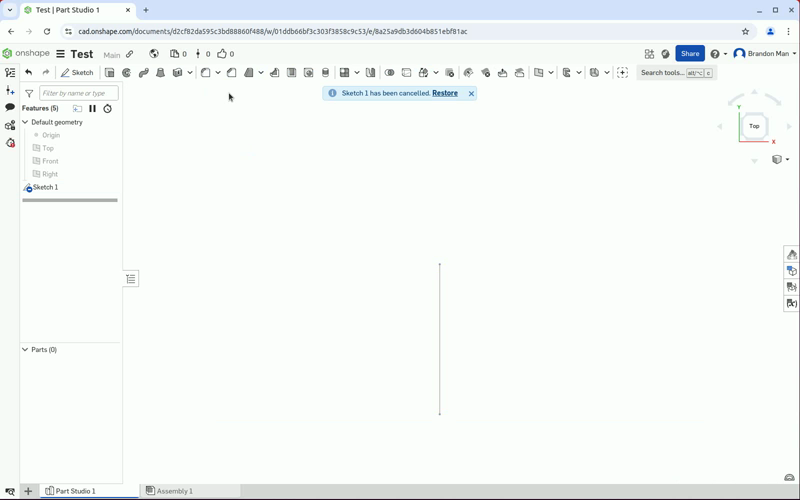
key(shift+s)
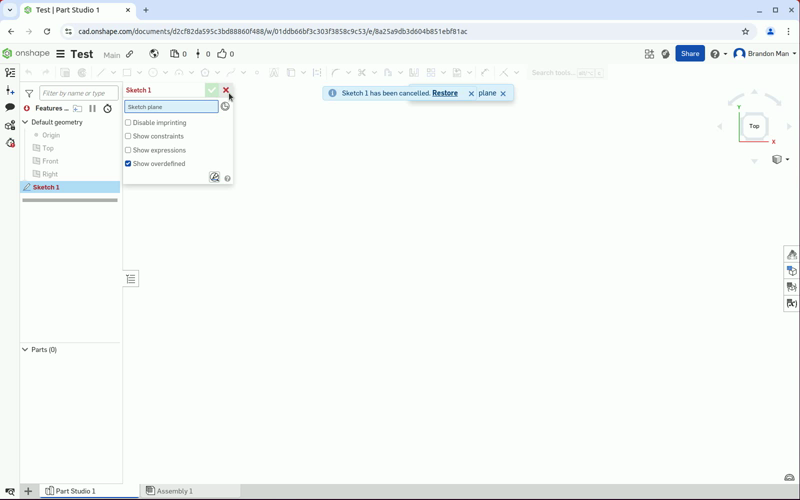
mouse_move(73, 150)
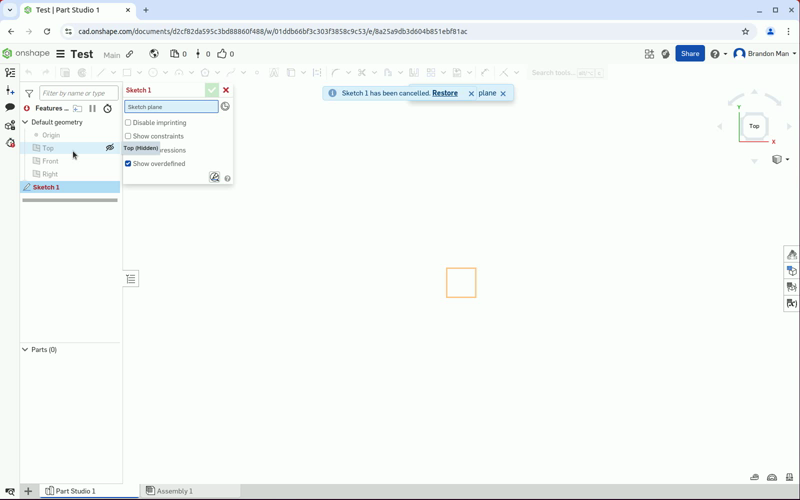
click(73, 150)
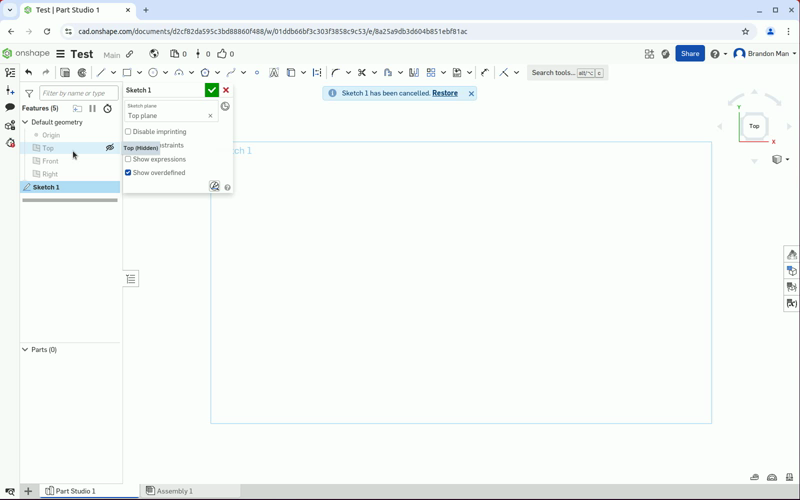
mouse_move(73, 352)
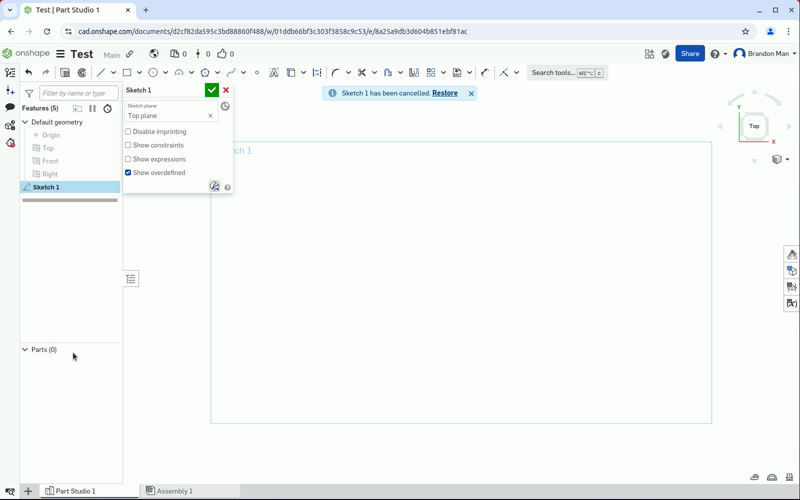
key(y)
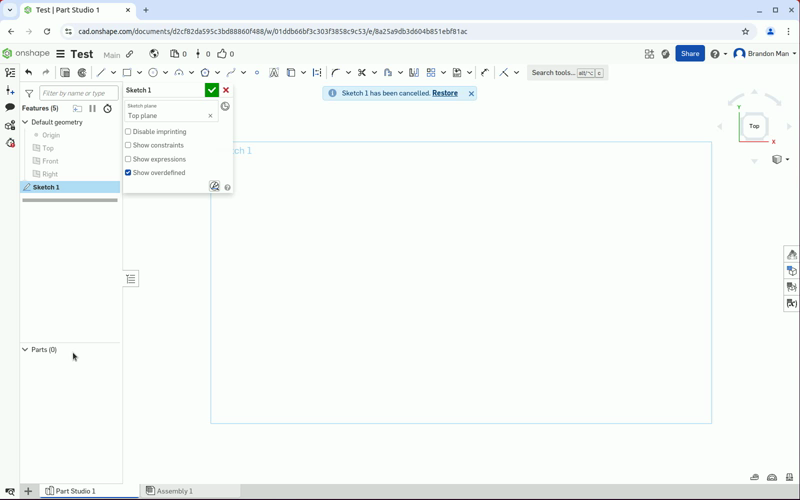
key(l)
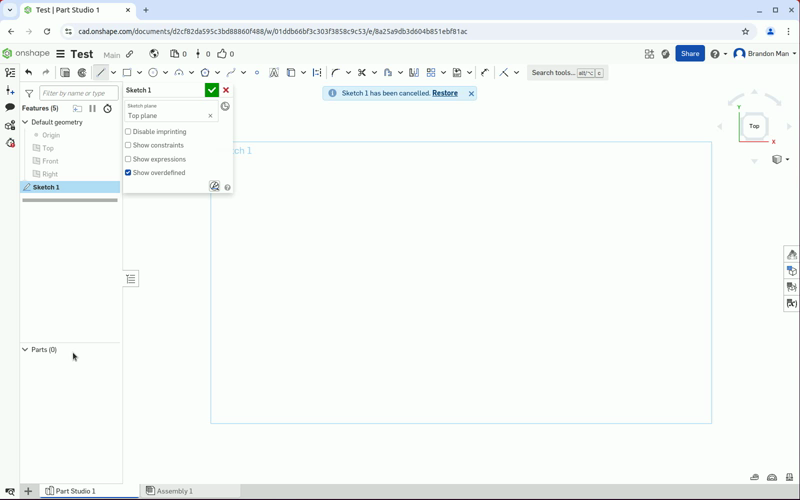
key_down(shift)
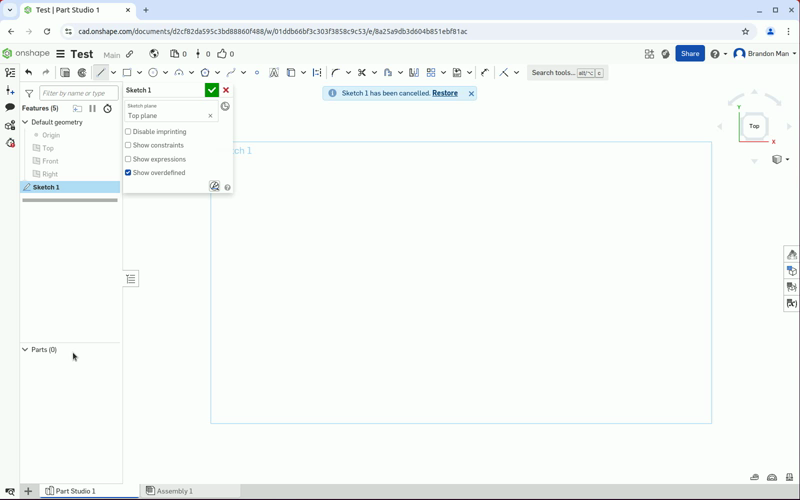
mouse_move(348, 339)
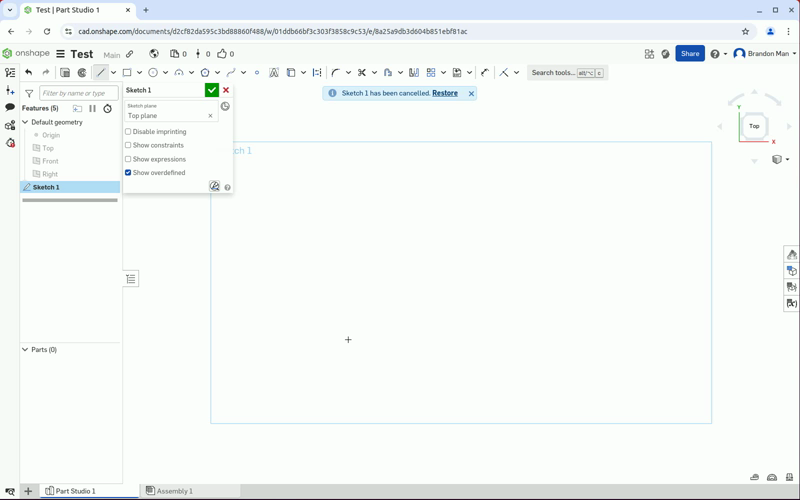
click(348, 339)
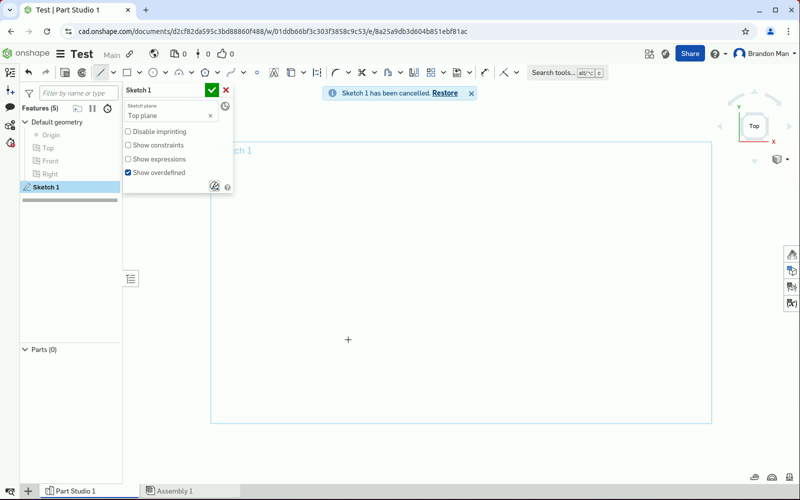
key_up(shift)
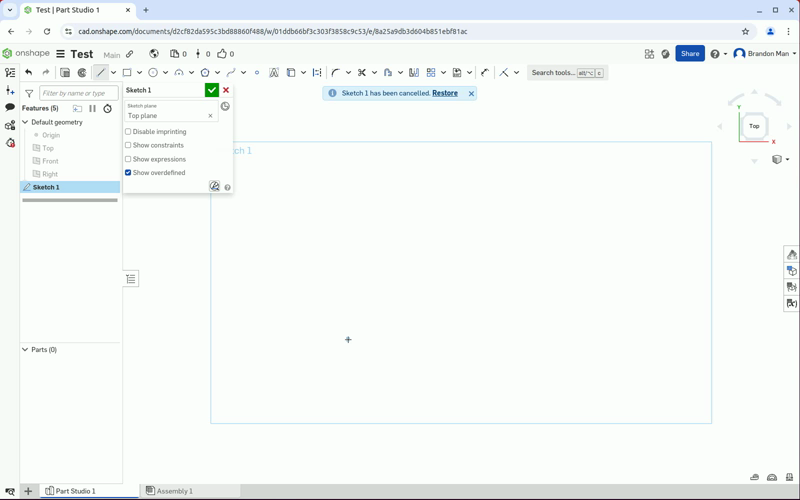
key_down(shift)
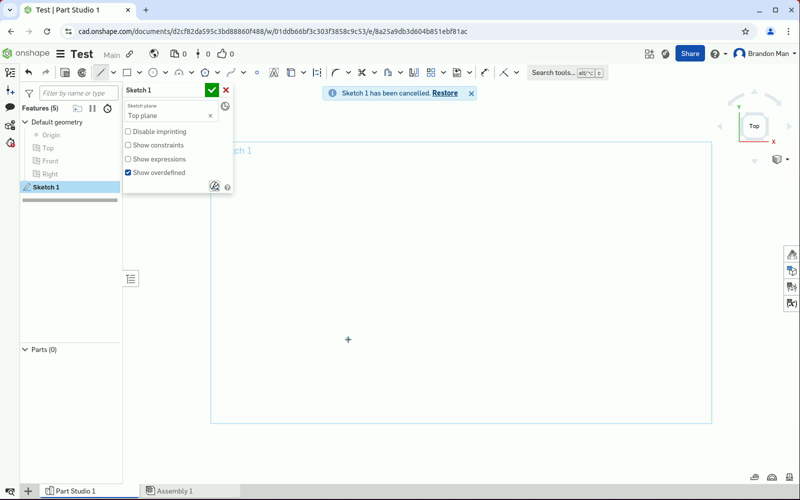
mouse_move(572, 339)
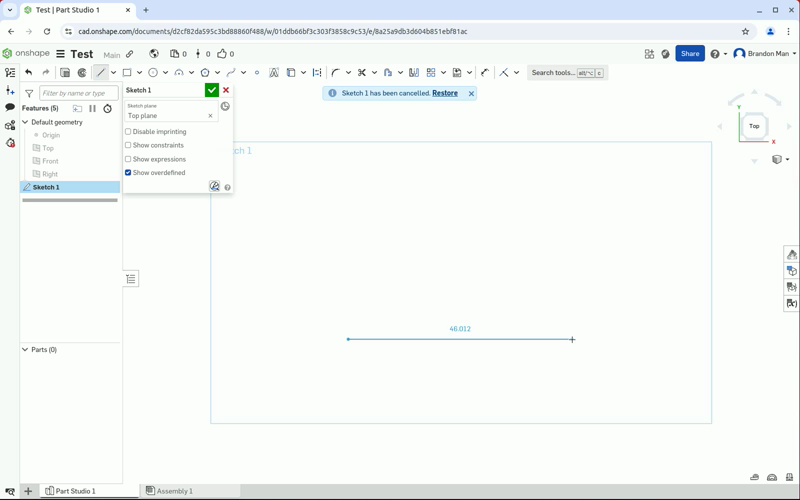
click(572, 339)
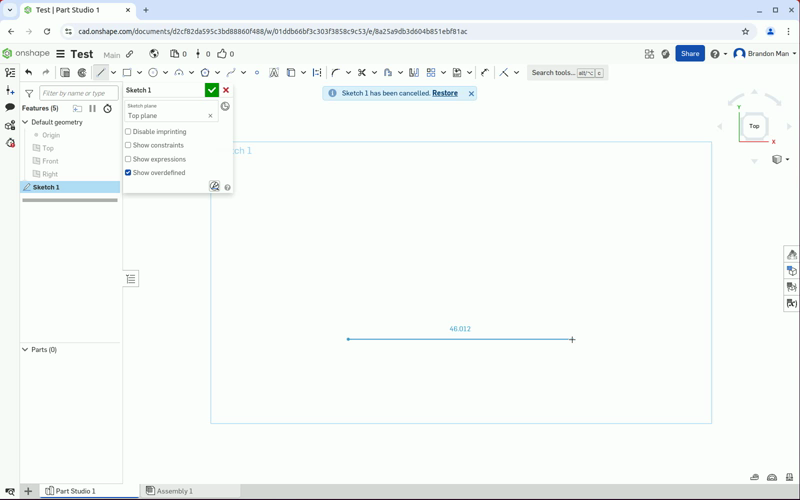
key_up(shift)
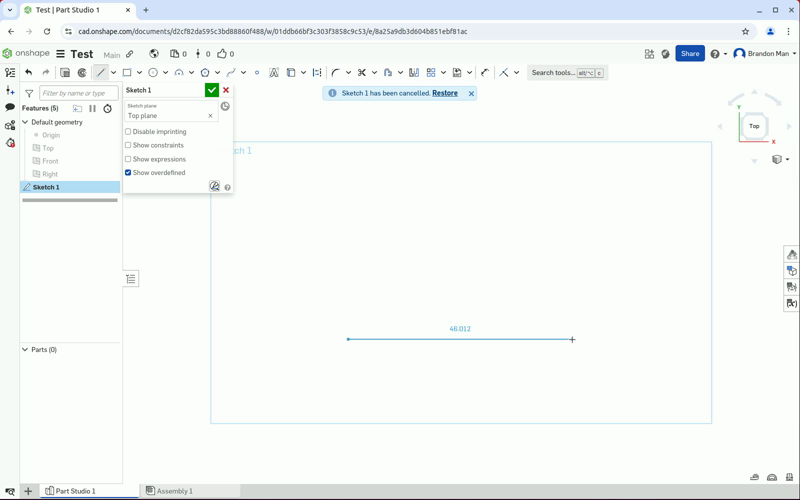
key_down(shift)
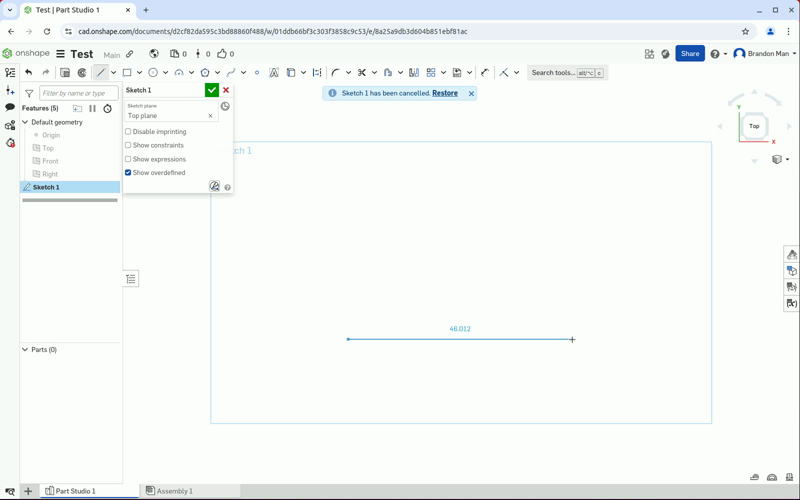
mouse_move(572, 226)
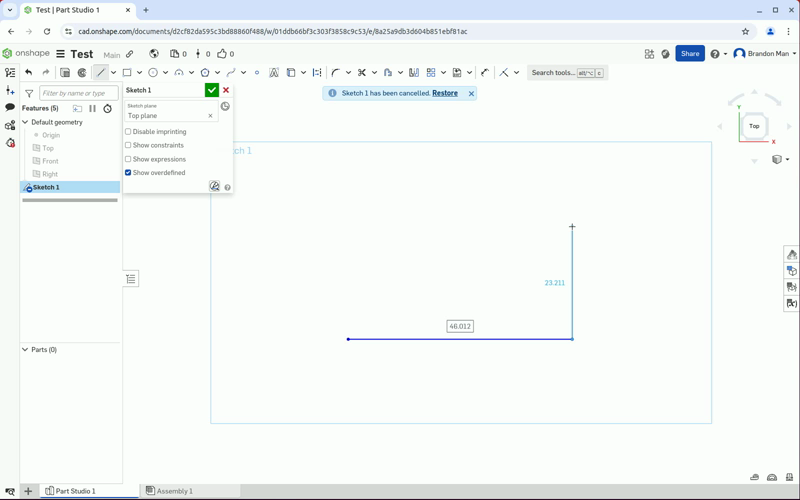
click(572, 226)
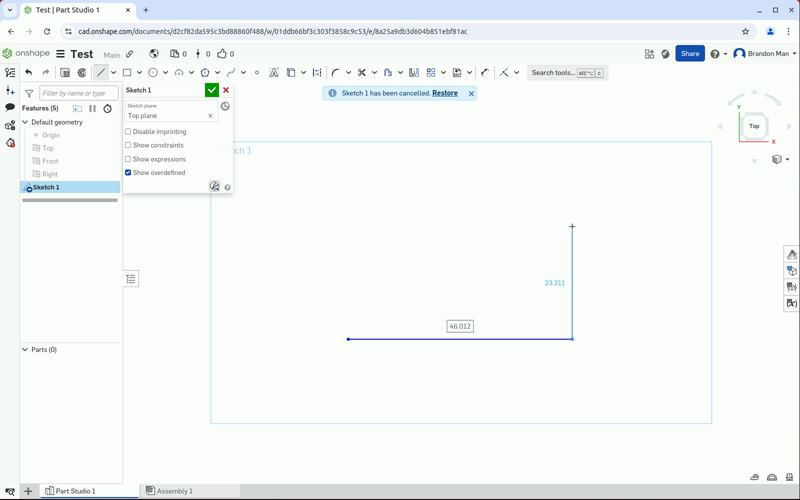
key_up(shift)
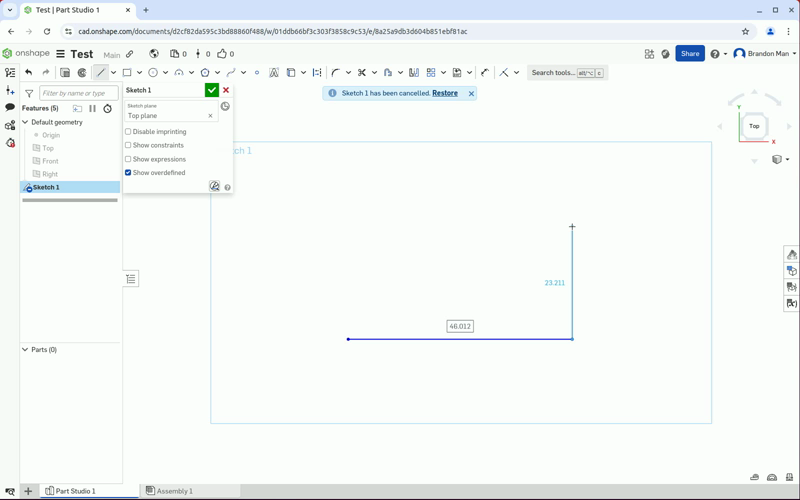
key_down(shift)
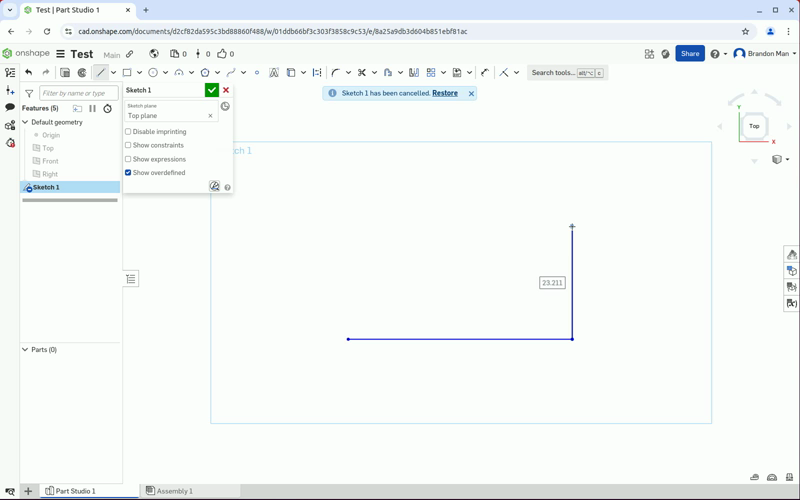
mouse_move(348, 226)
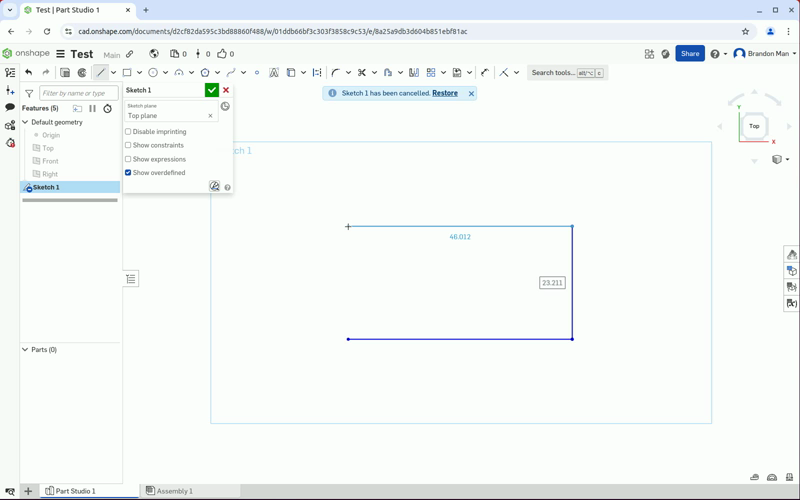
click(348, 226)
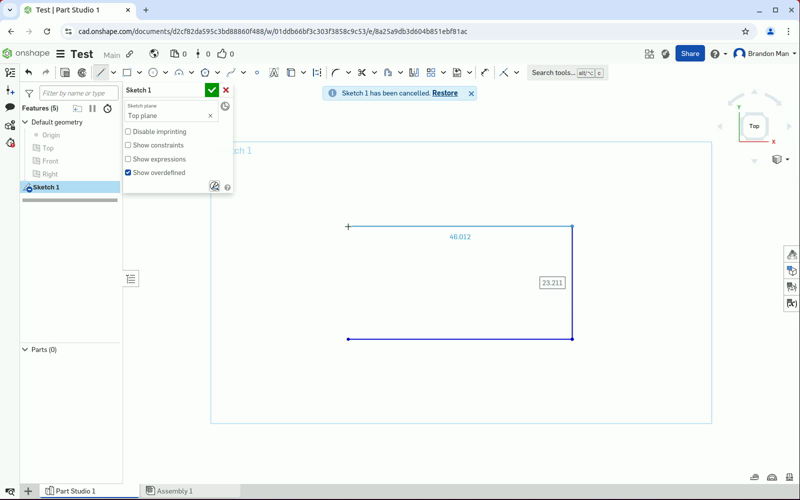
key_up(shift)
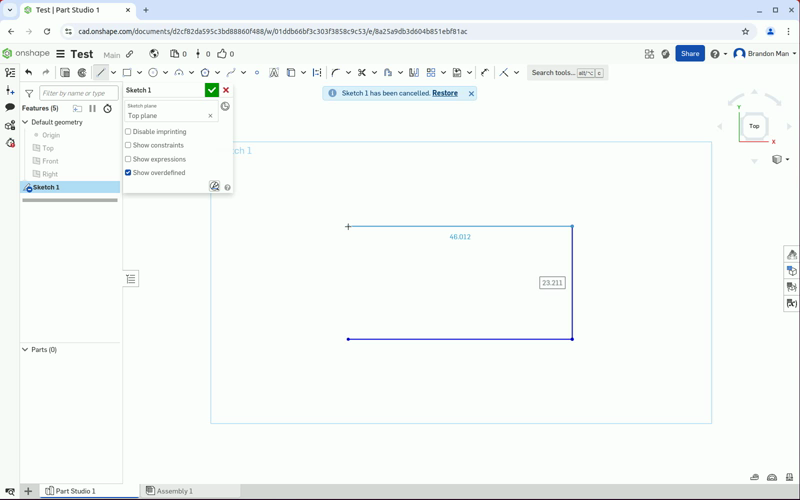
key_down(shift)
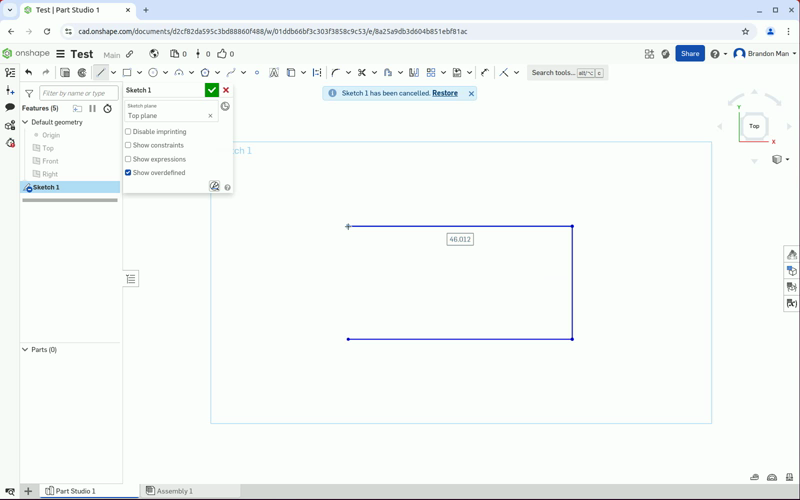
mouse_move(348, 339)
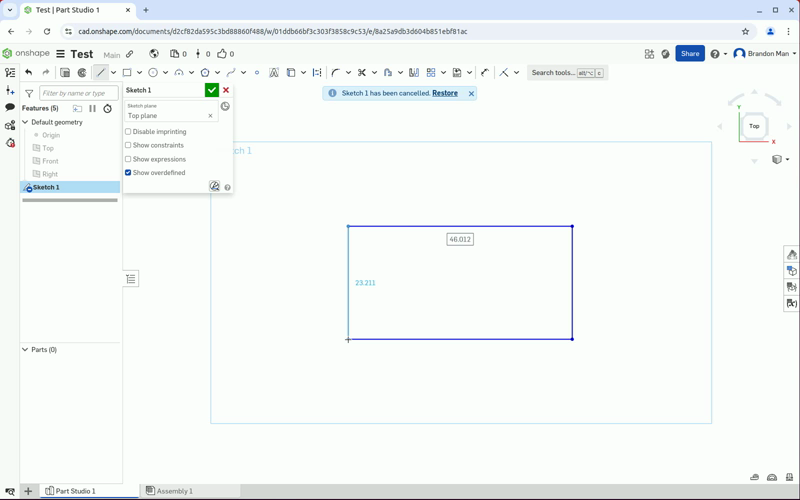
key_up(shift)
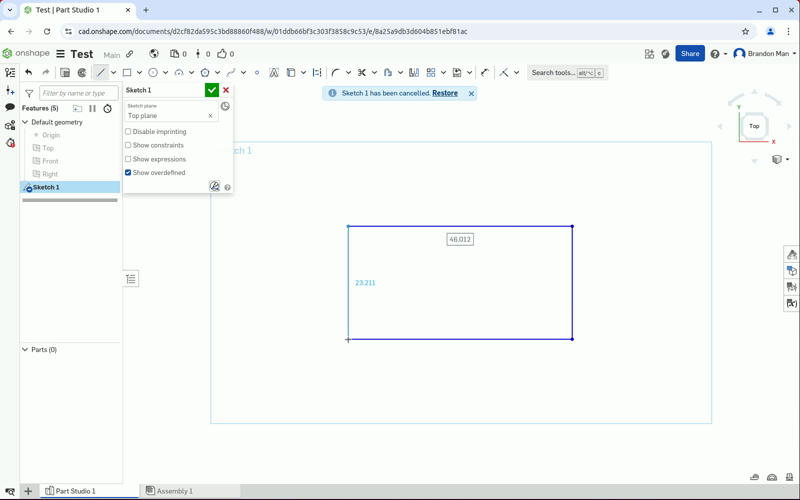
click(348, 339)
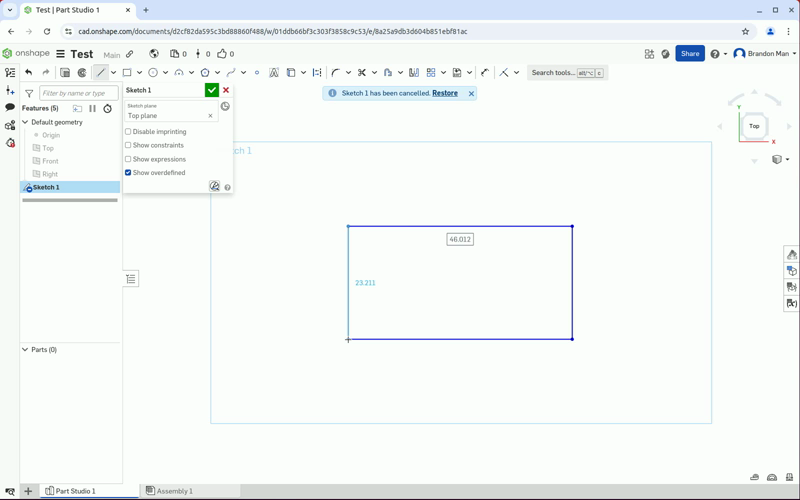
key(esc)
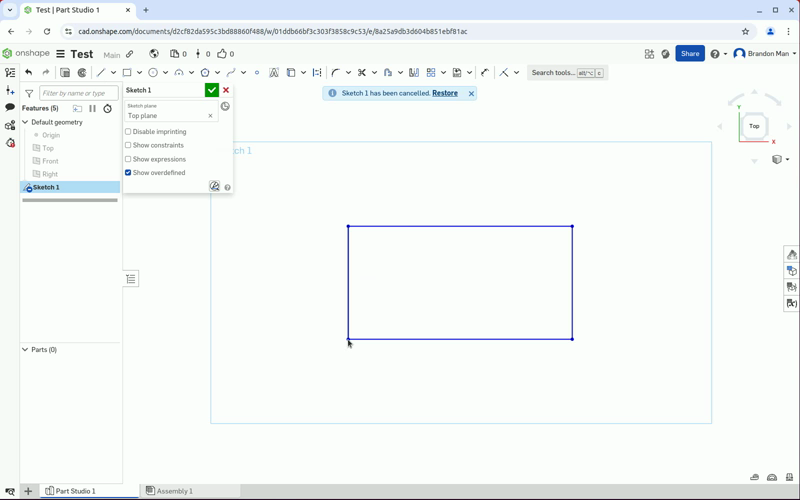
mouse_move(410, 270)
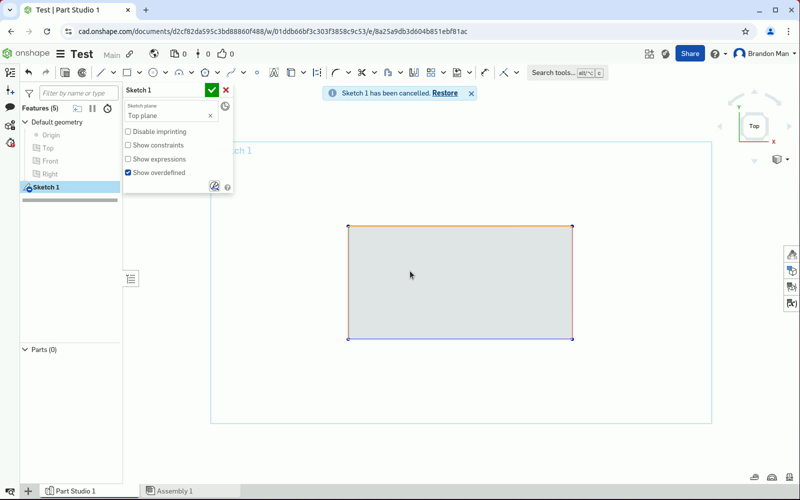
click(410, 270)
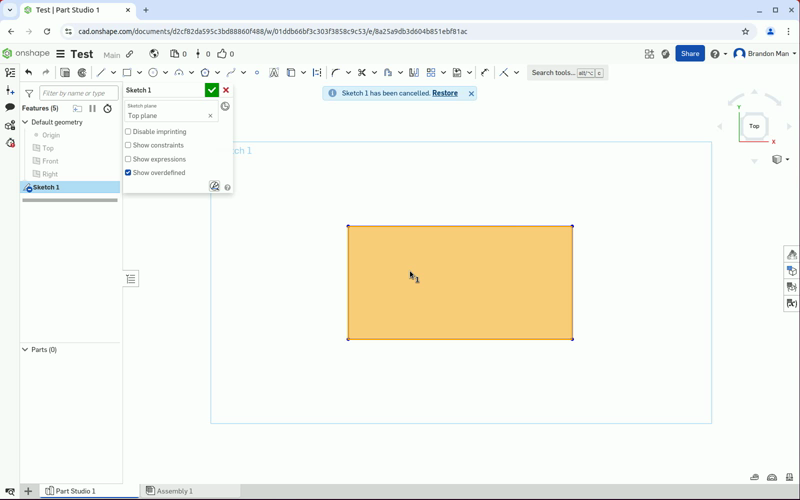
mouse_move(73, 352)
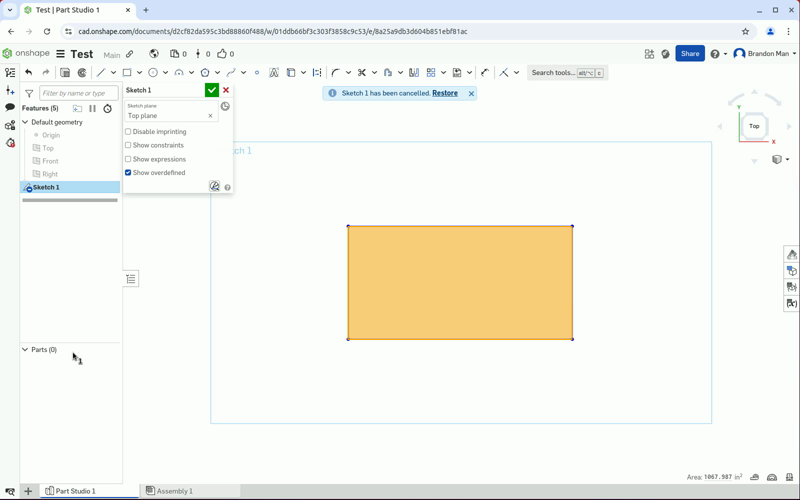
key(shift+y)
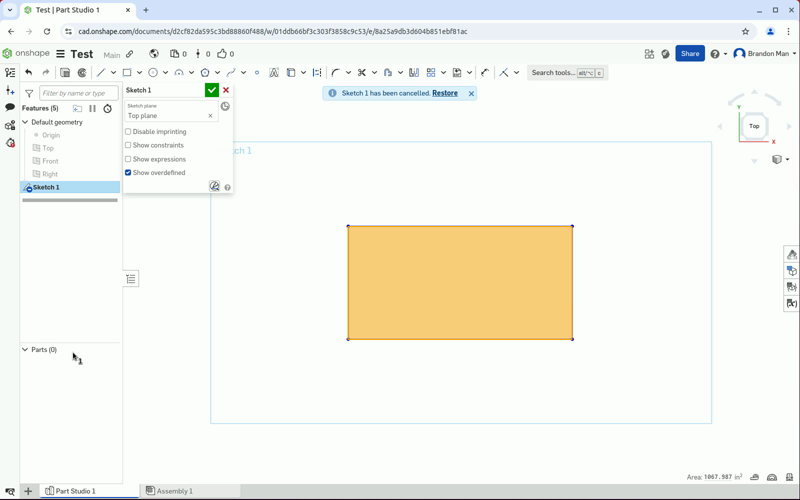
key(shift+e)
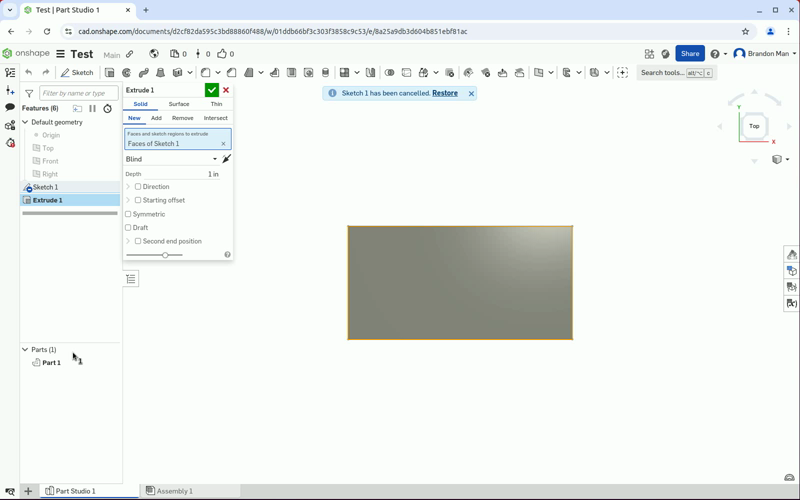
mouse_move(143, 106)
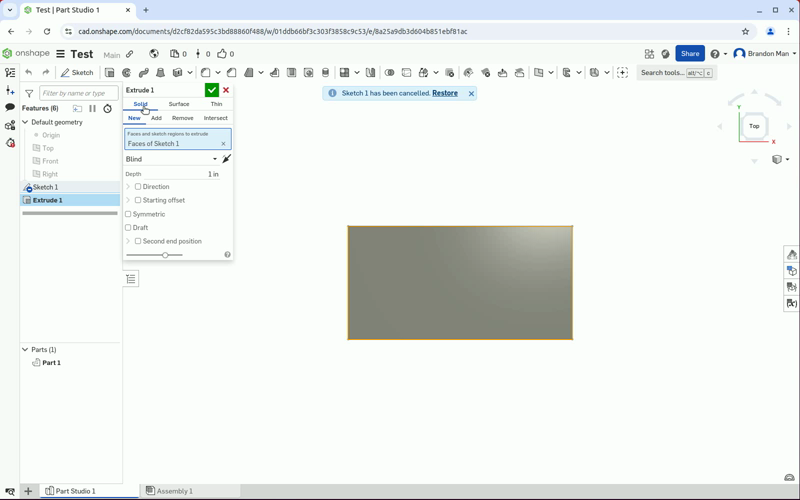
click(143, 106)
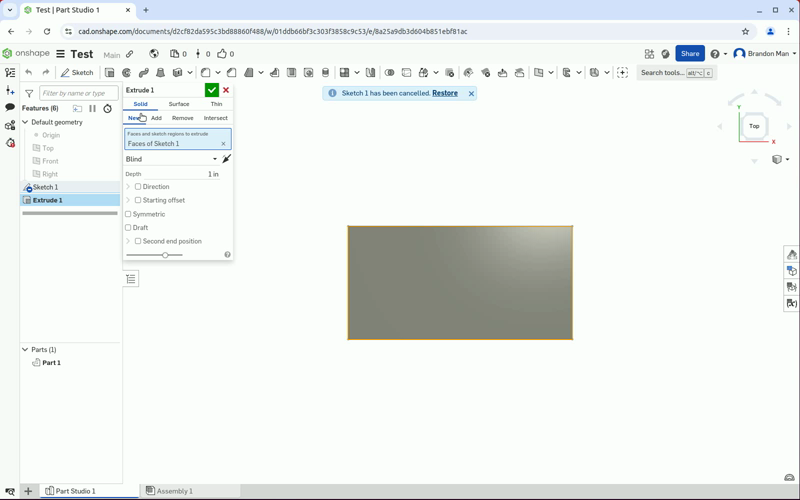
mouse_move(137, 120)
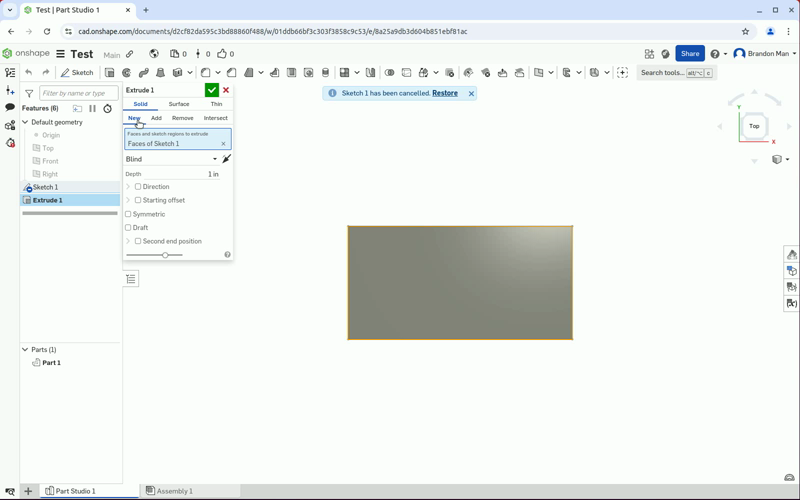
click(137, 120)
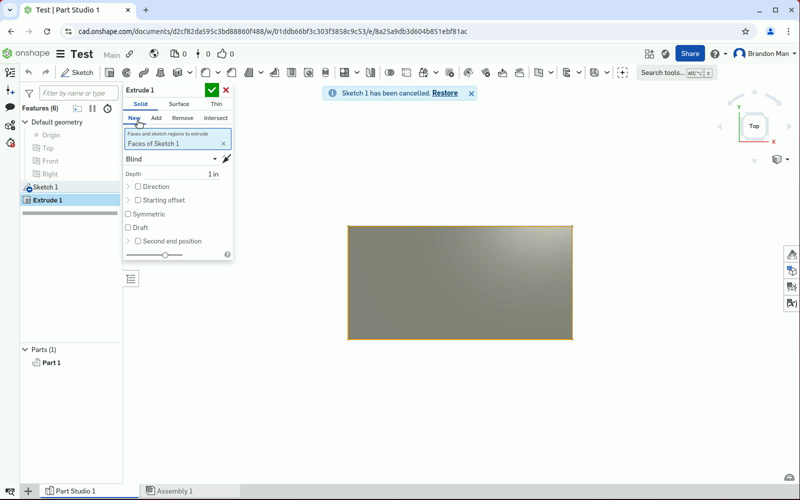
key(tab, 4)
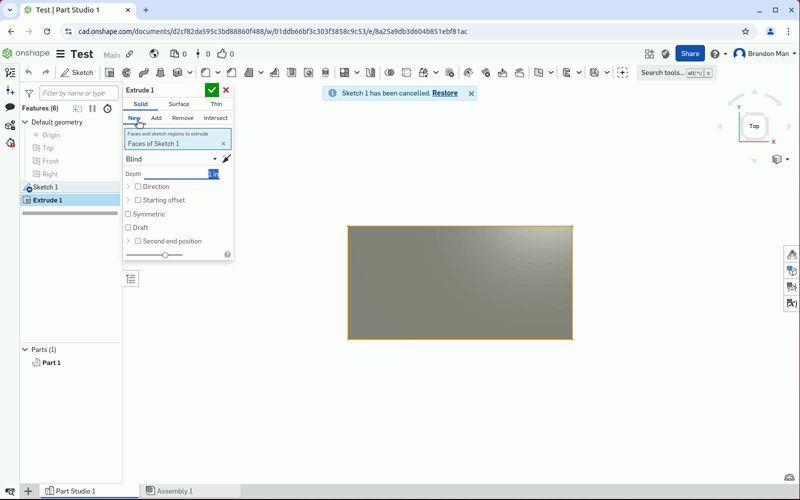
text(1.444)
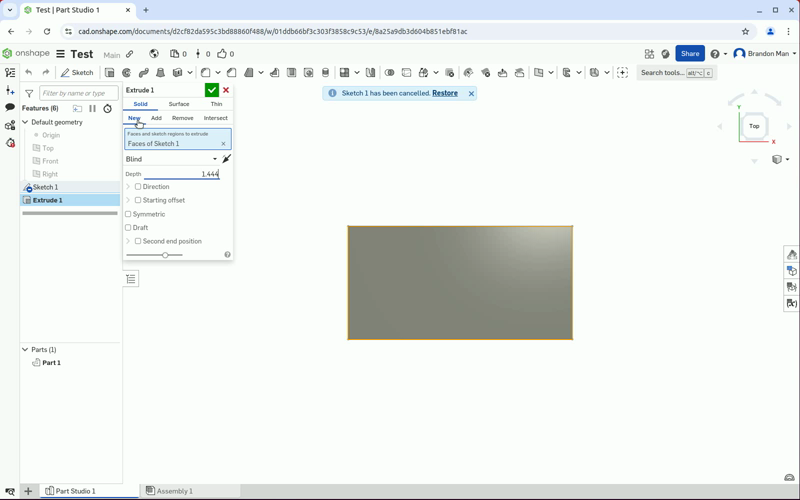
key(tab, 3)
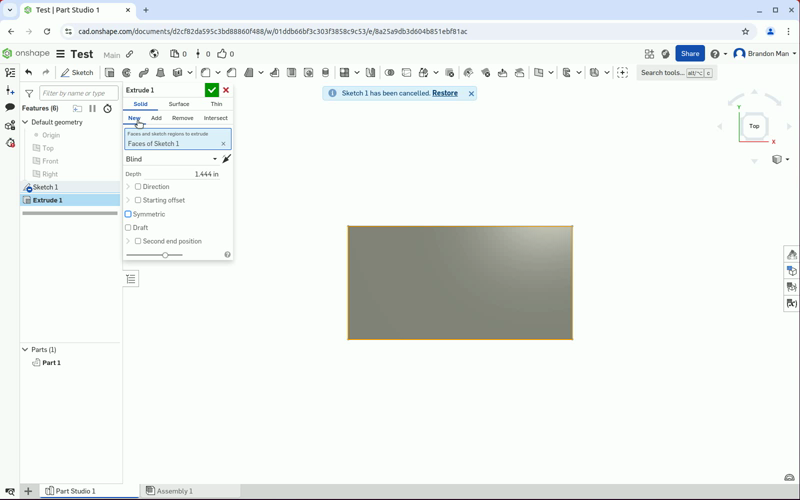
key(space)
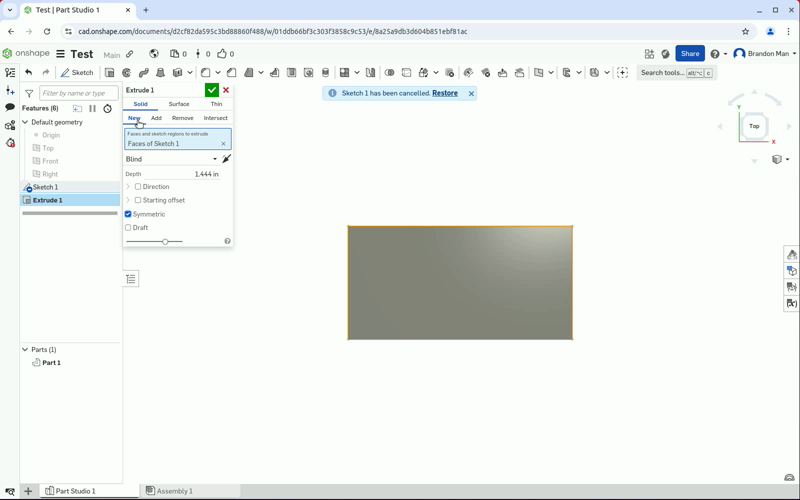
key(enter)
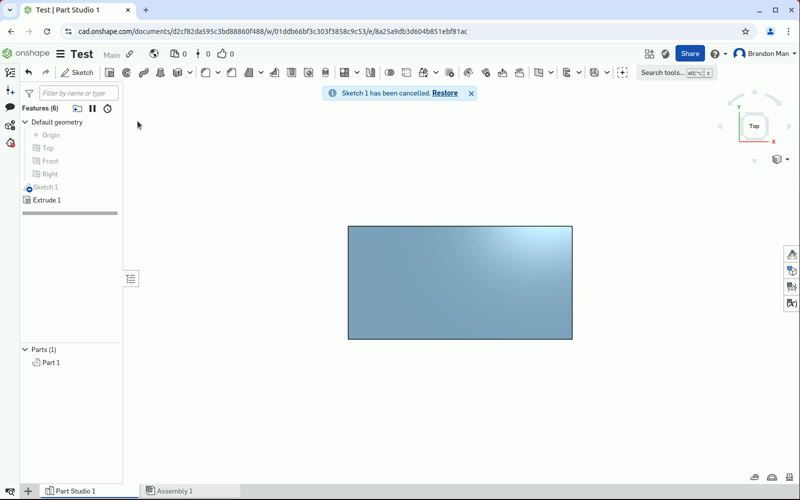
key(shift+h)
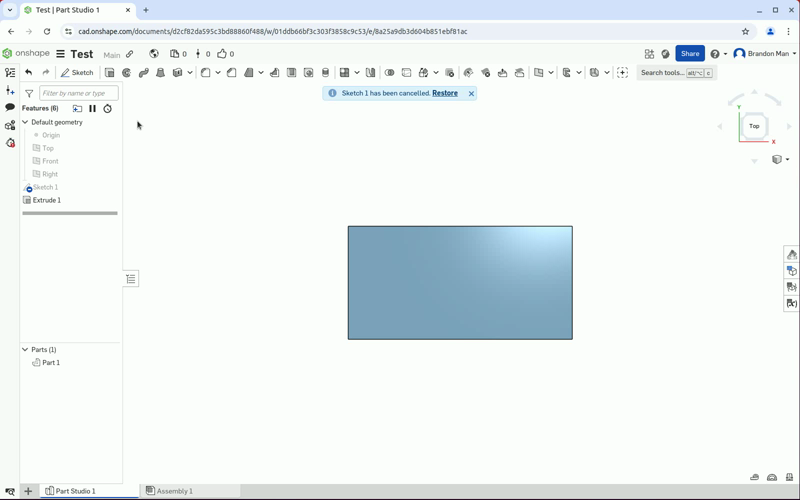
key(shift+h)
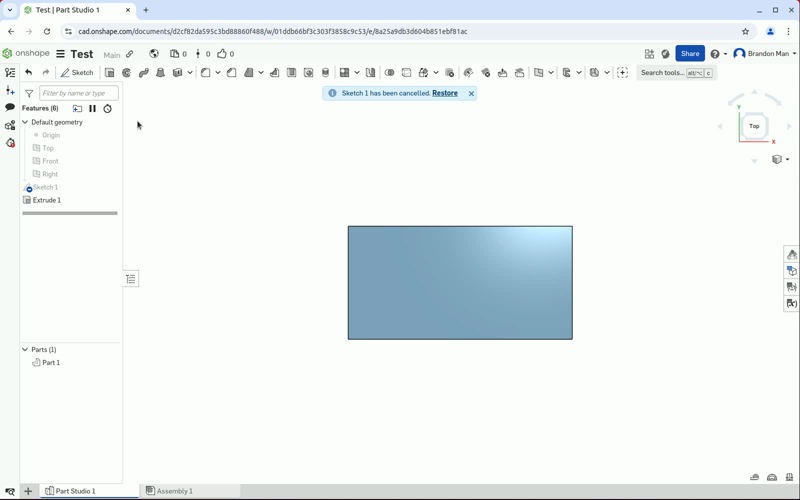
mouse_move(73, 189)
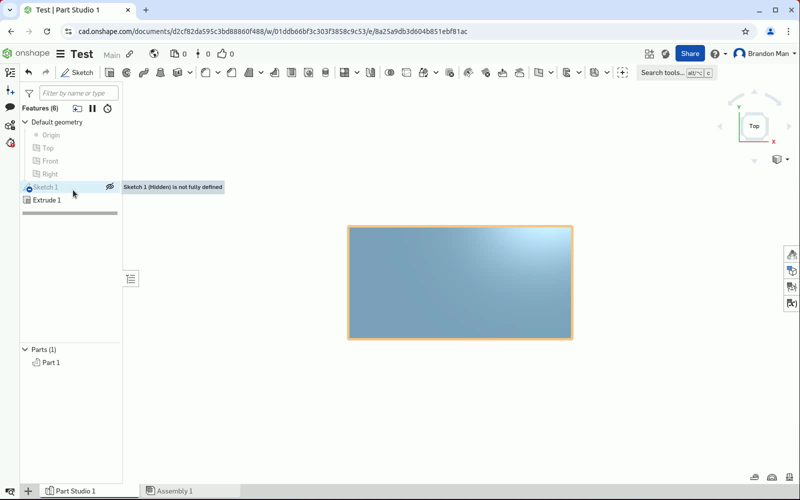
click(73, 189)
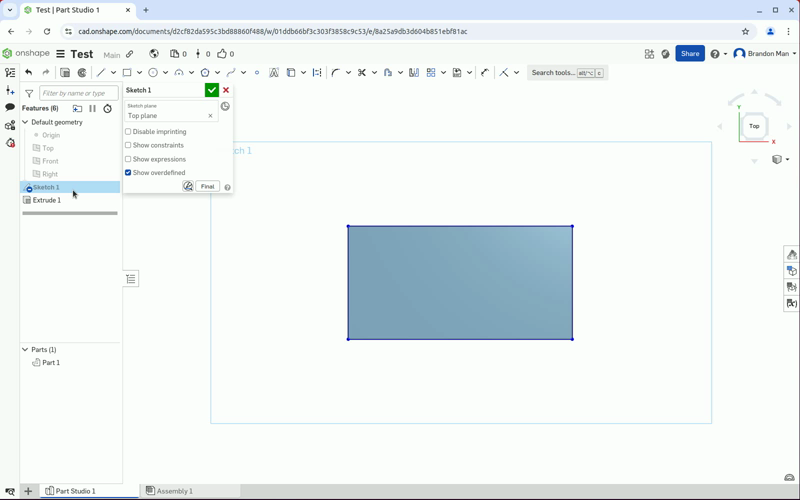
mouse_move(229, 92)
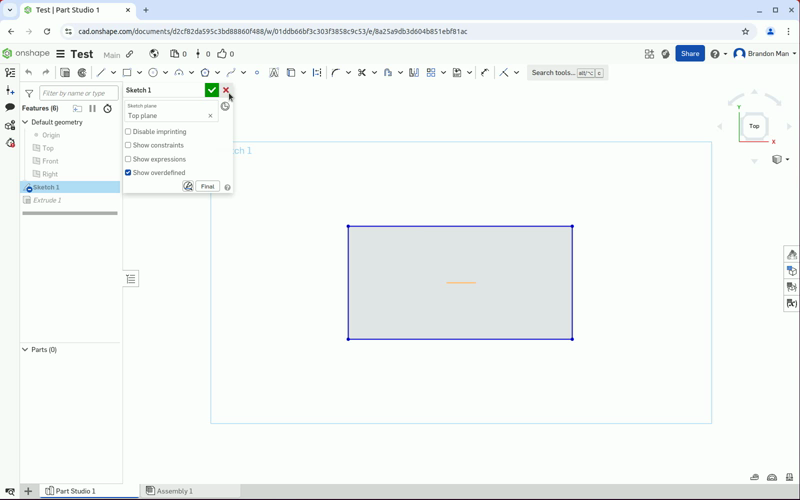
click(229, 92)
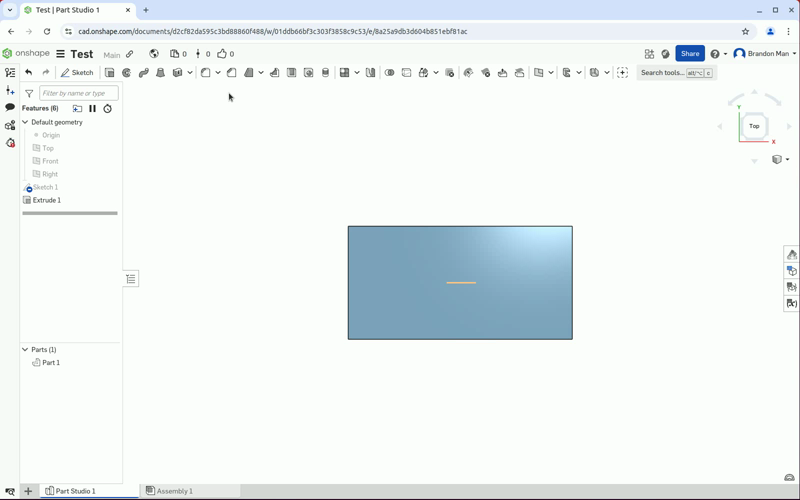
mouse_move(541, 75)
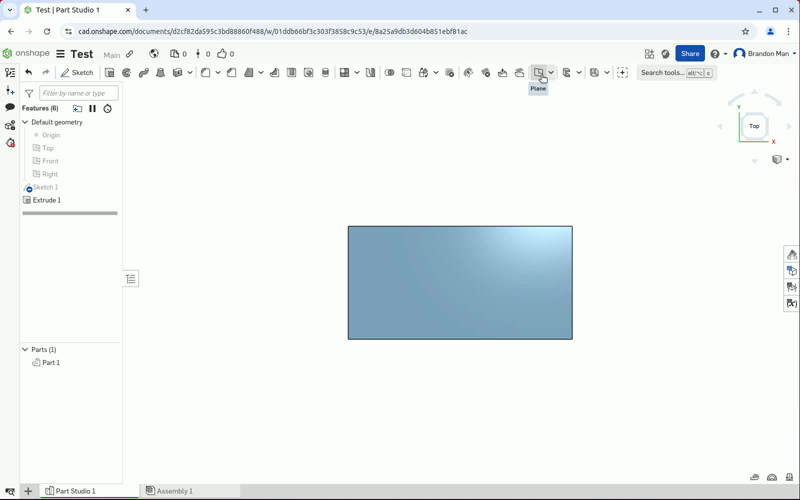
click(541, 75)
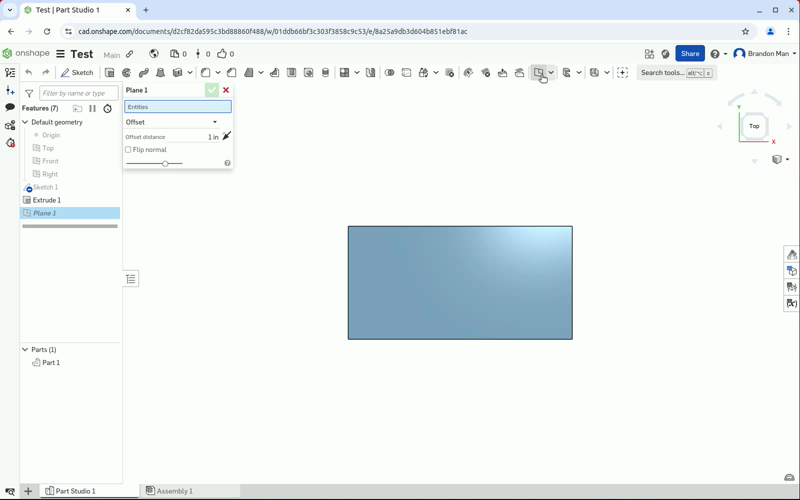
mouse_move(73, 150)
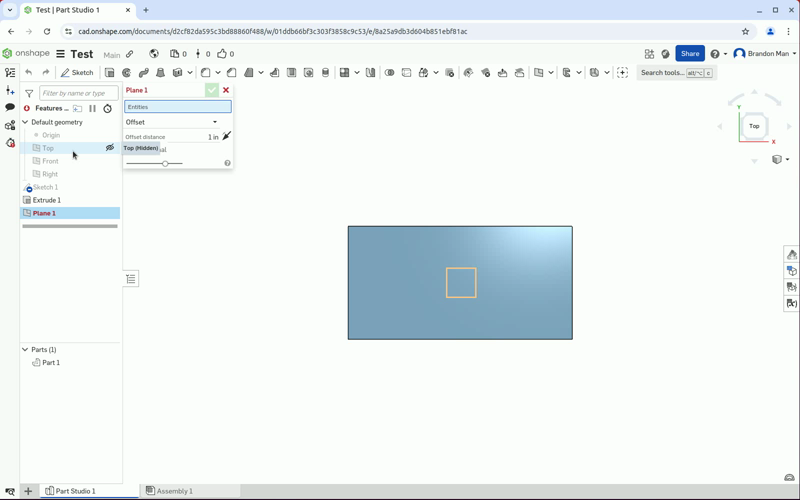
click(73, 150)
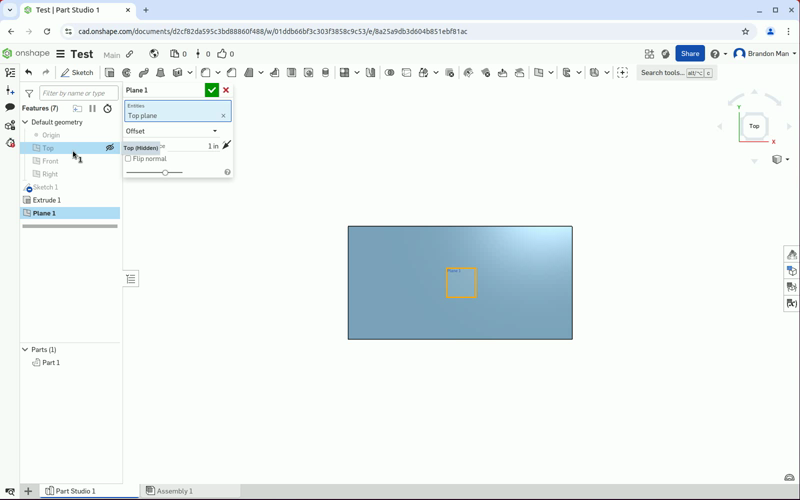
key(tab, 2)
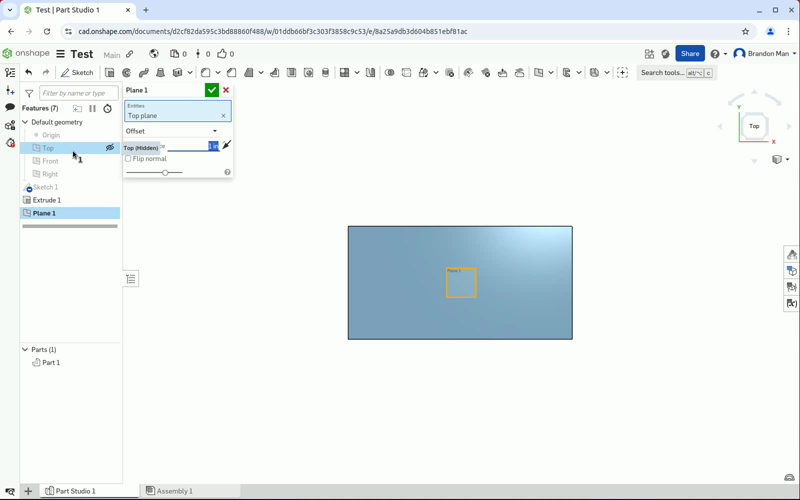
text(0.709)
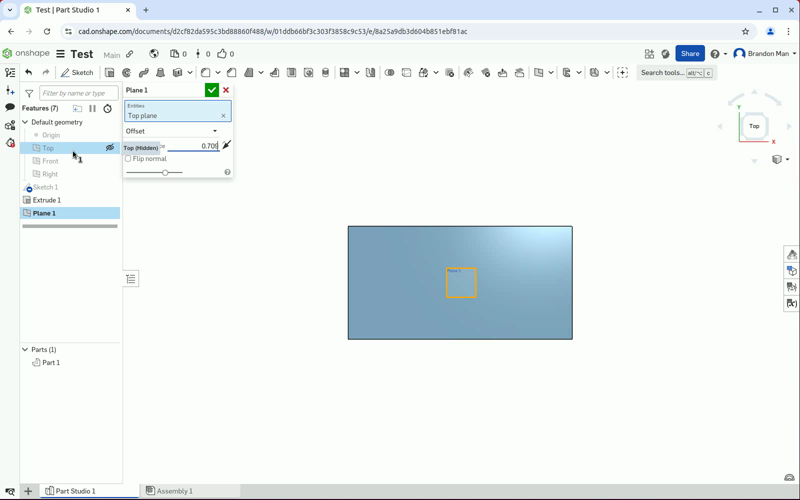
key(enter, 2)
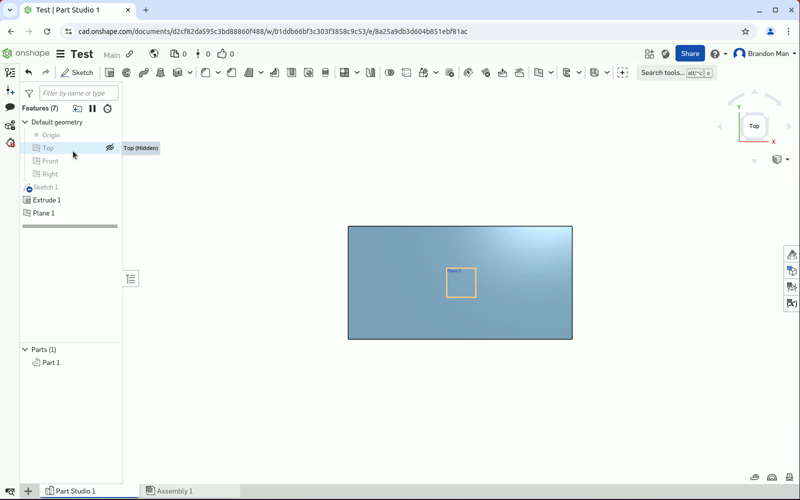
key(shift+s)
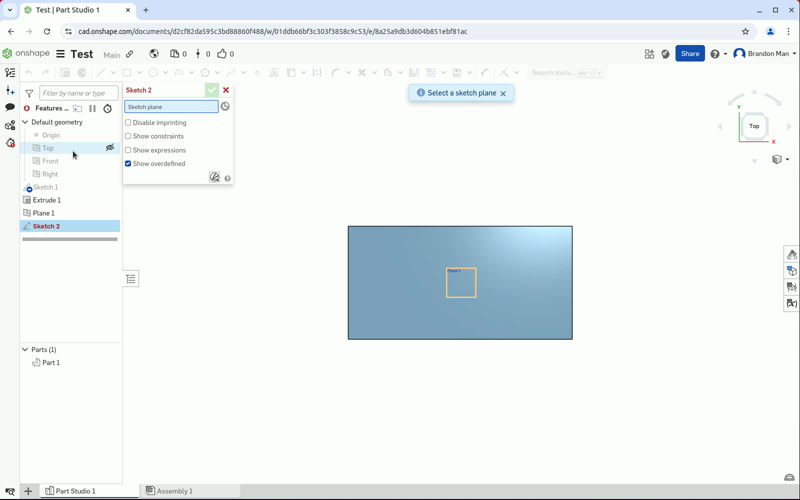
mouse_move(73, 215)
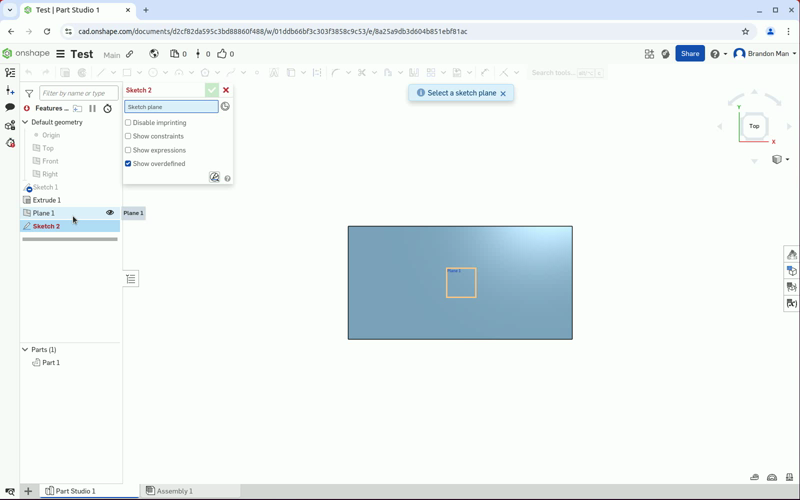
click(73, 215)
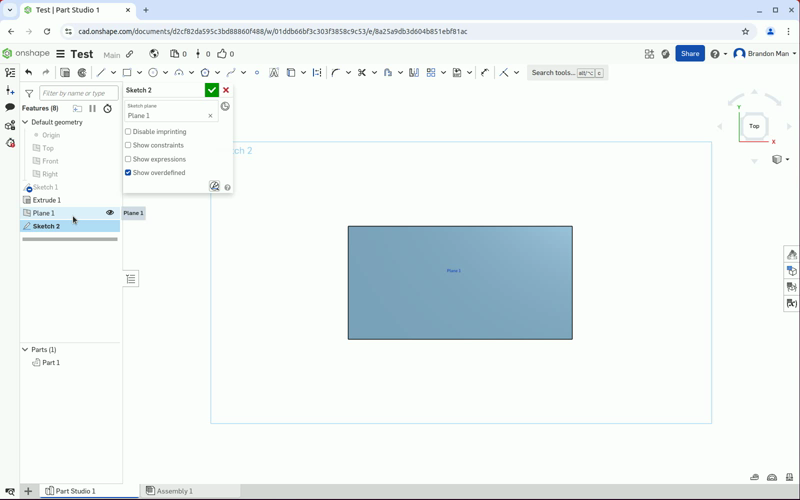
mouse_move(73, 352)
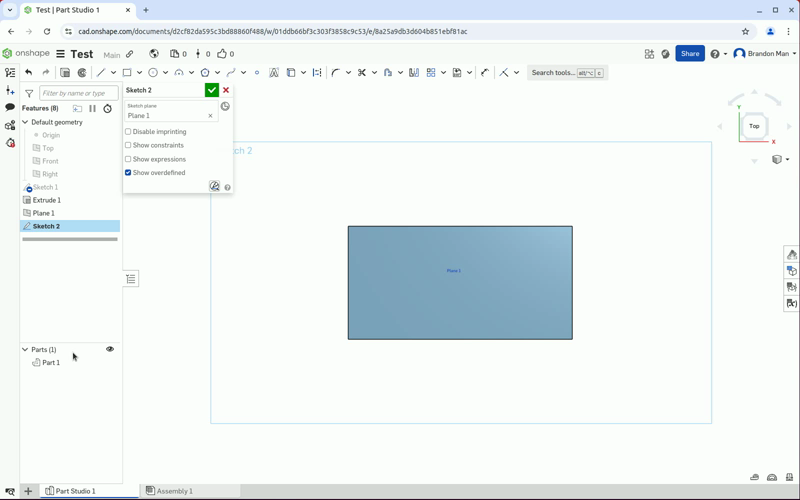
key(y)
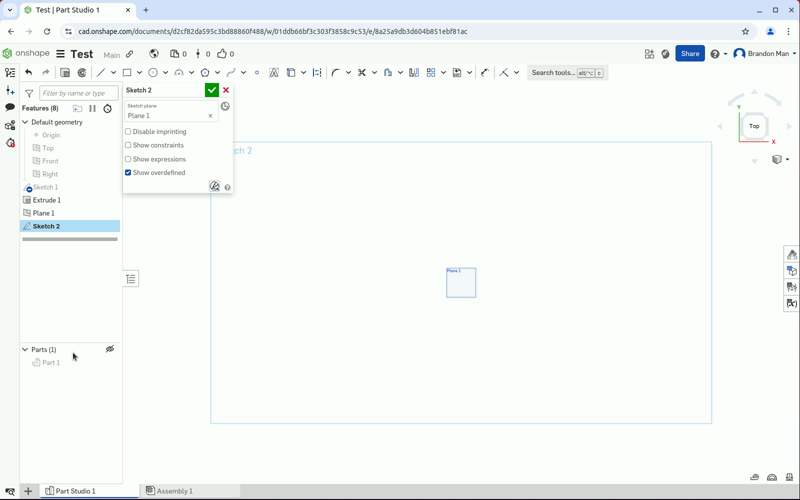
key(a)
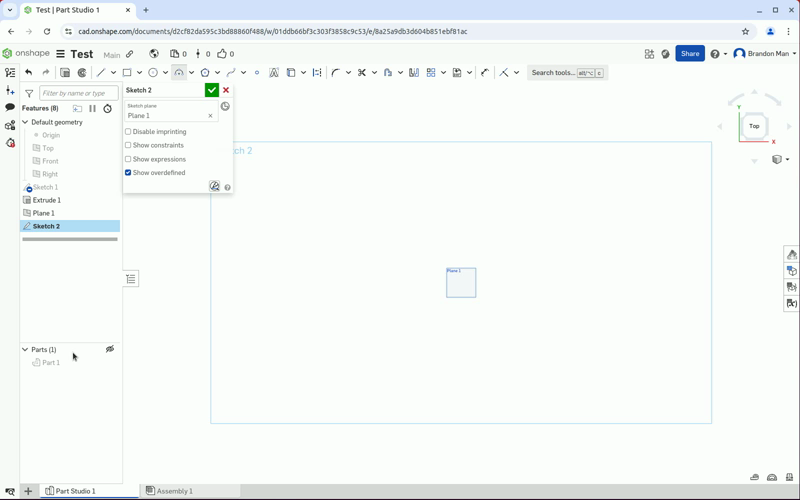
key_down(shift)
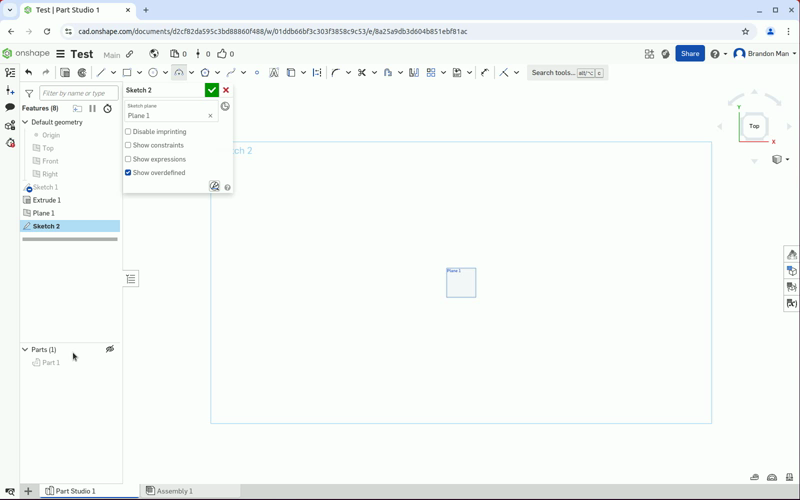
mouse_move(454, 233)
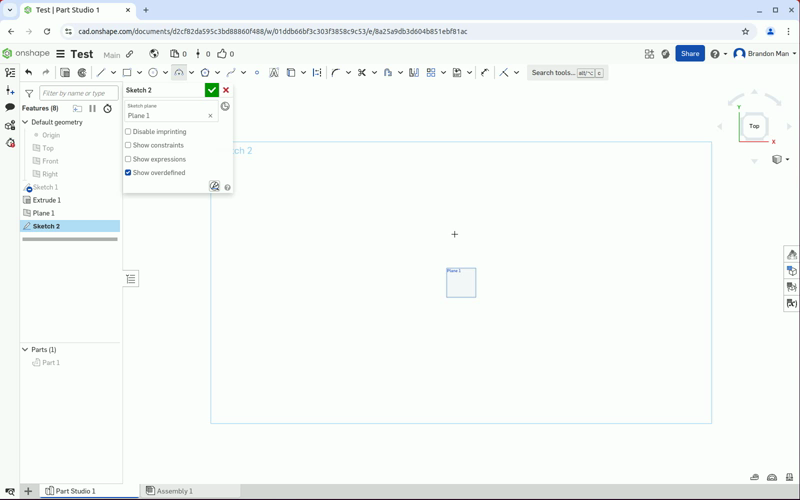
click(454, 233)
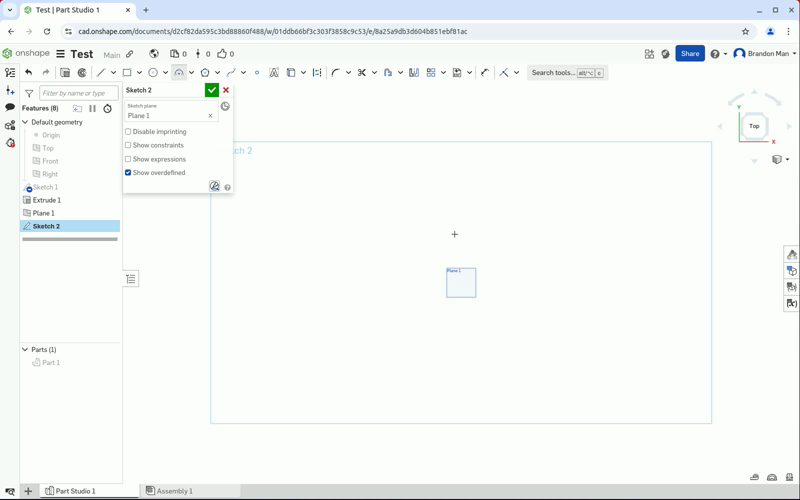
key_up(shift)
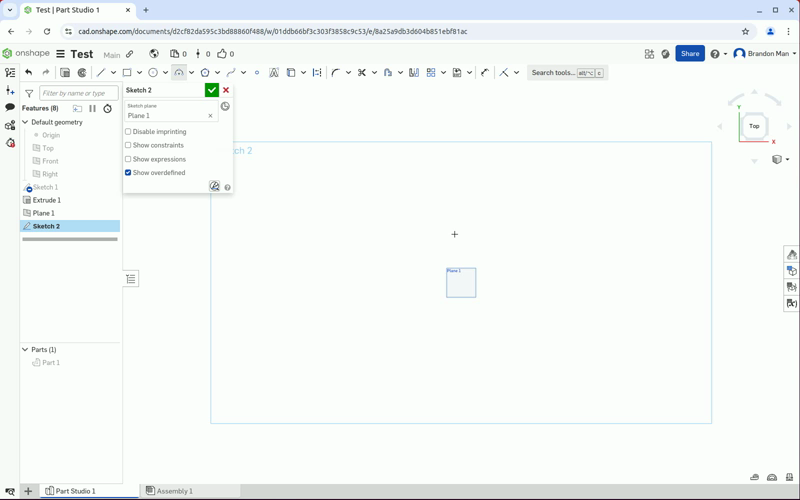
key_down(shift)
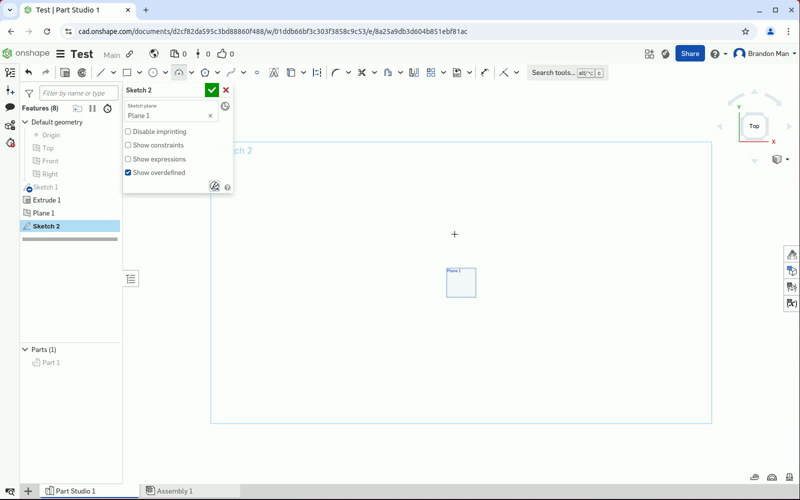
mouse_move(467, 233)
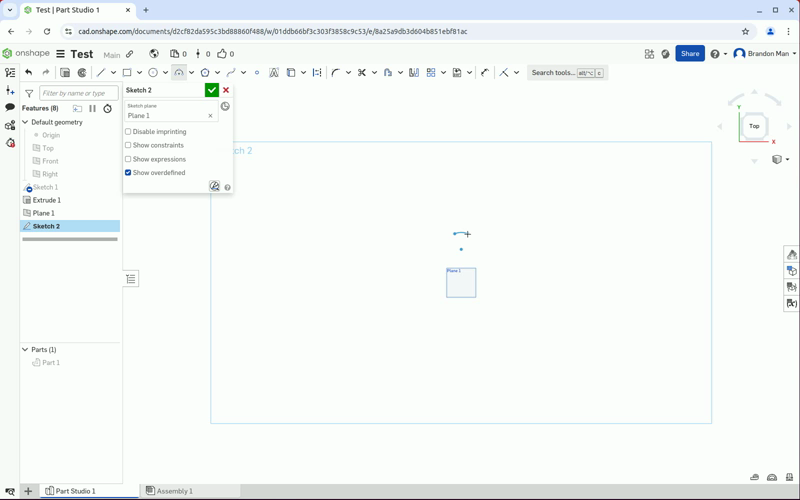
click(467, 233)
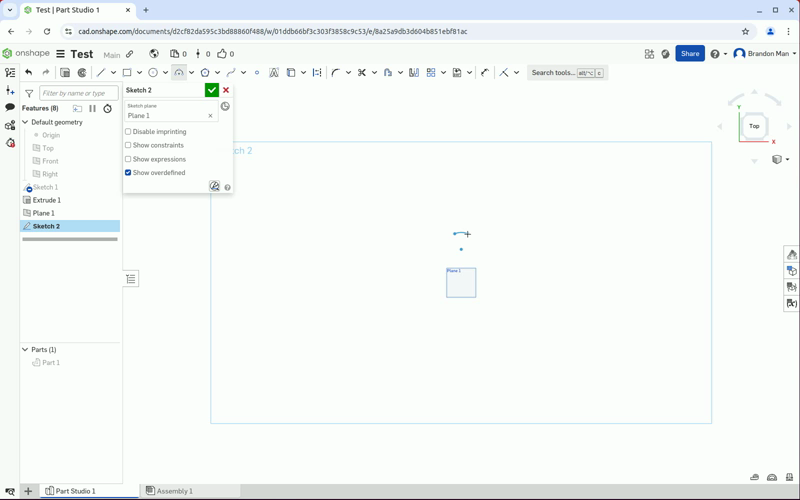
mouse_move(461, 240)
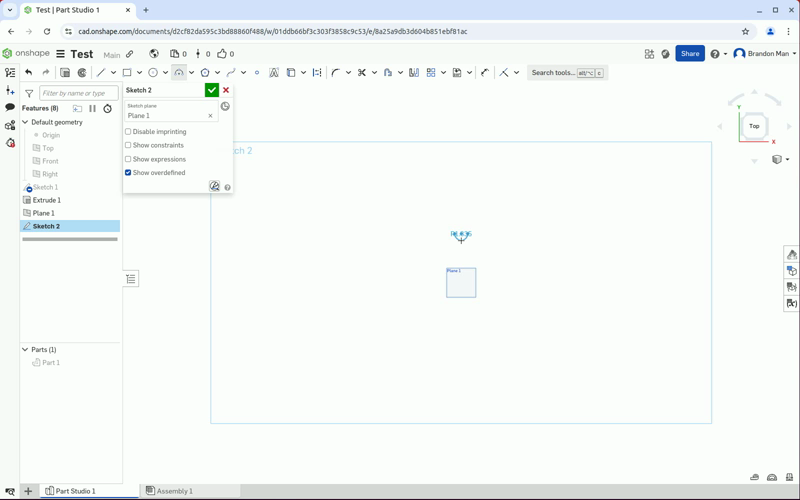
click(461, 240)
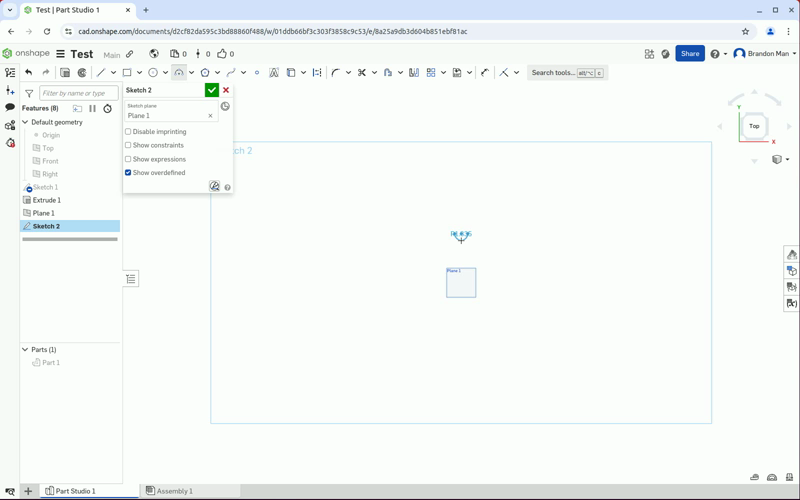
key_up(shift)
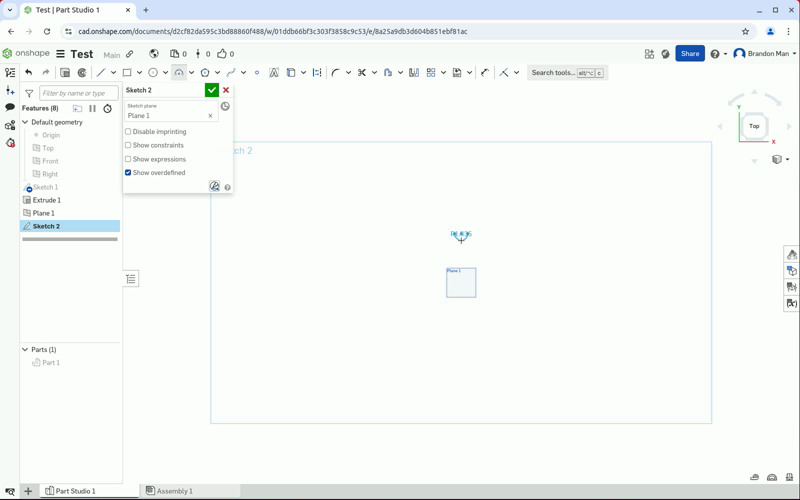
key(esc)
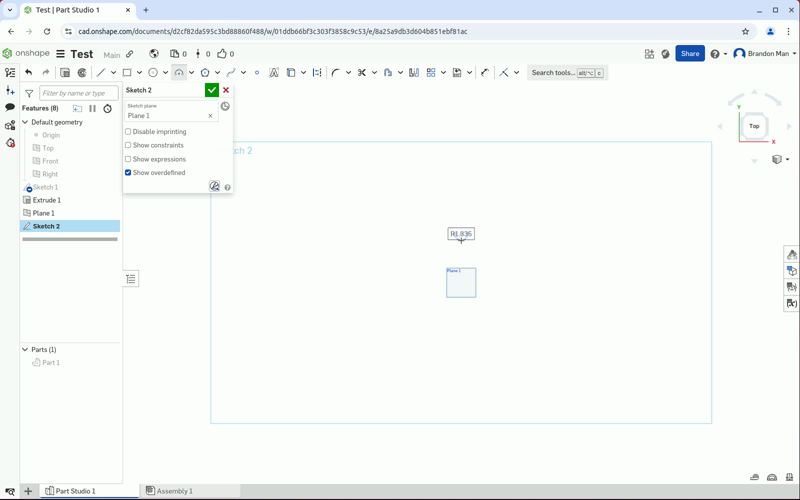
key(l)
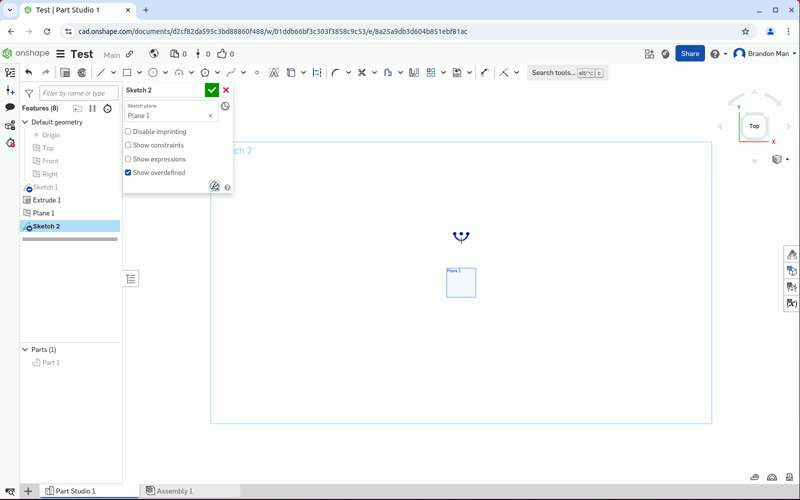
mouse_move(467, 233)
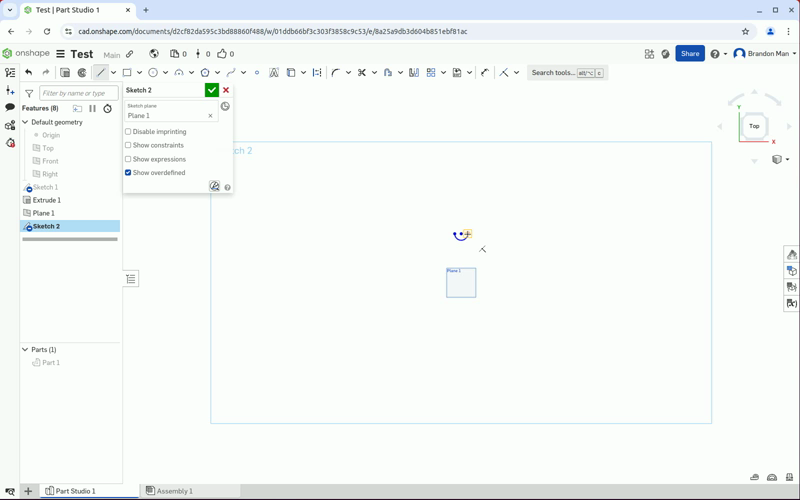
click(467, 233)
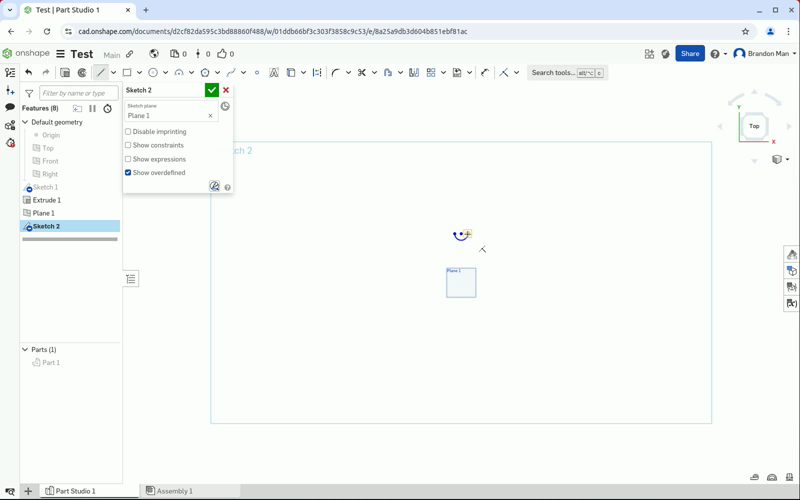
key_down(shift)
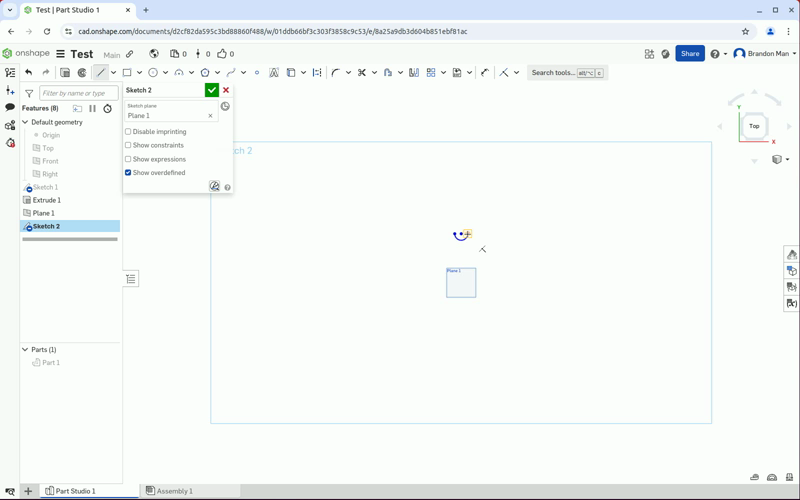
mouse_move(497, 233)
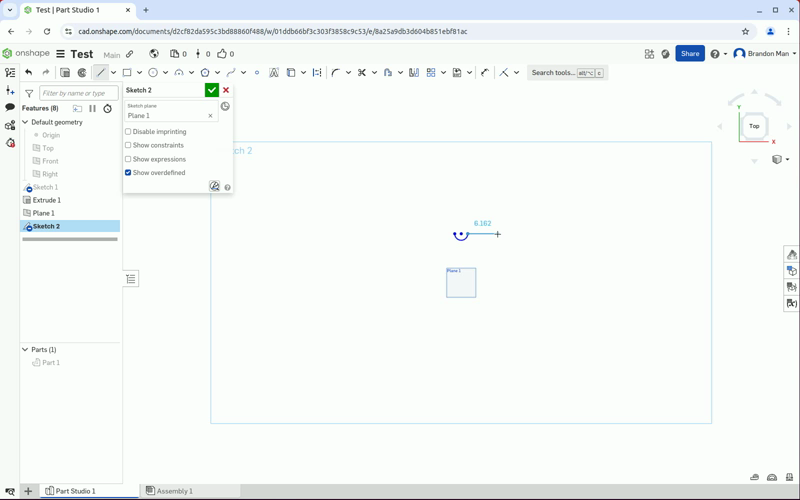
mouse_move(467, 225)
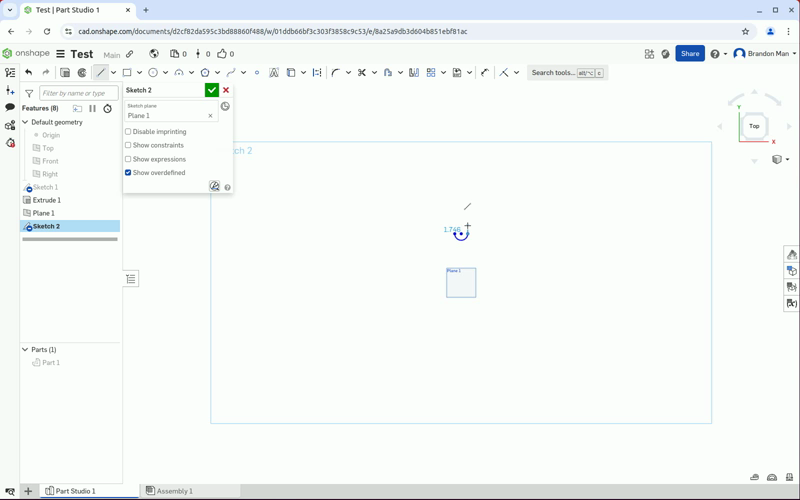
click(467, 225)
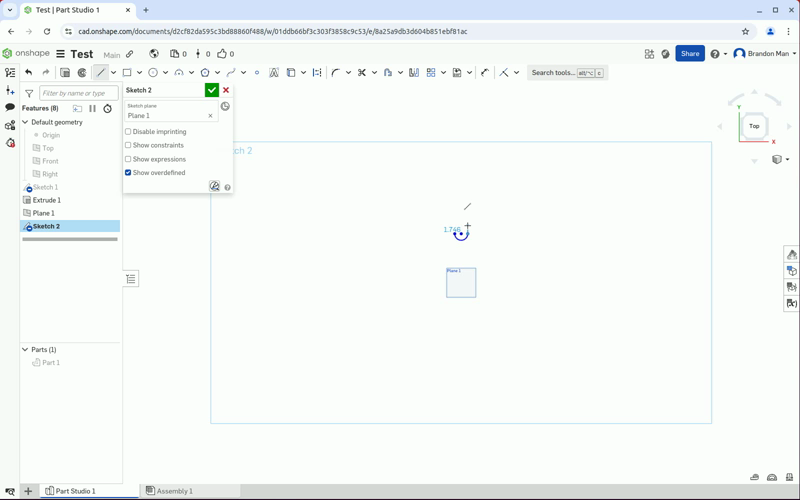
key_up(shift)
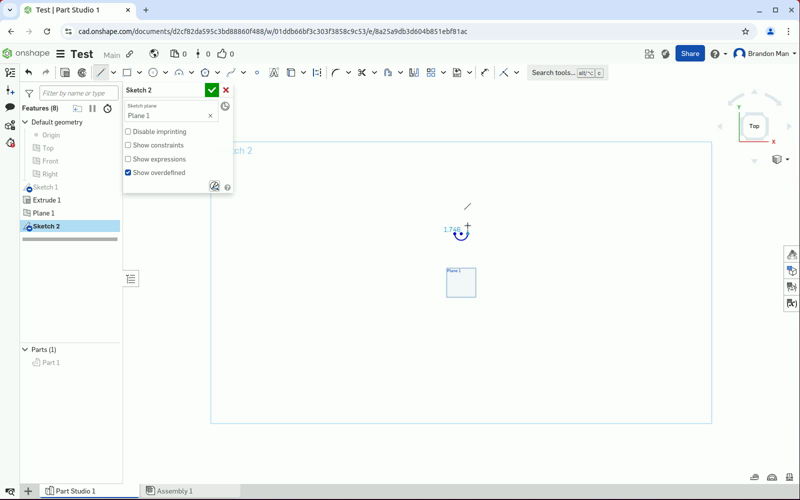
key_down(shift)
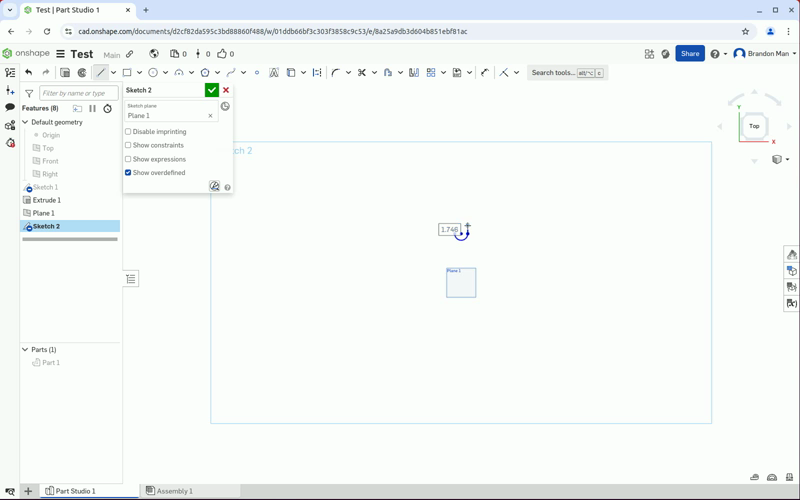
mouse_move(497, 225)
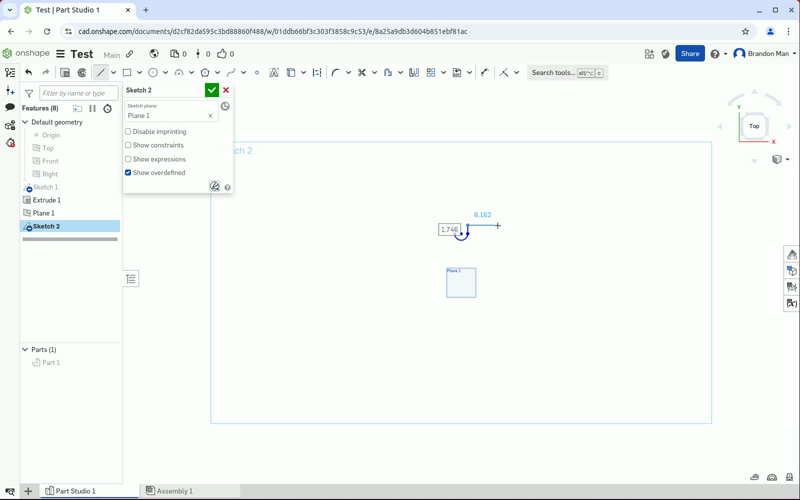
mouse_move(454, 225)
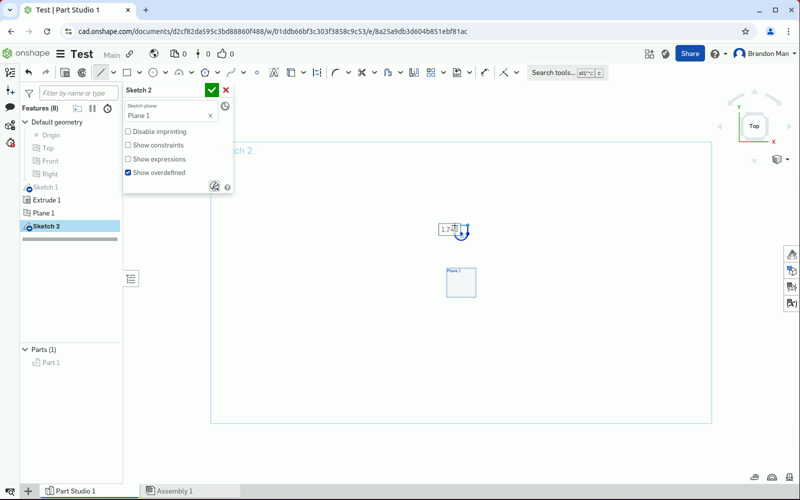
click(454, 225)
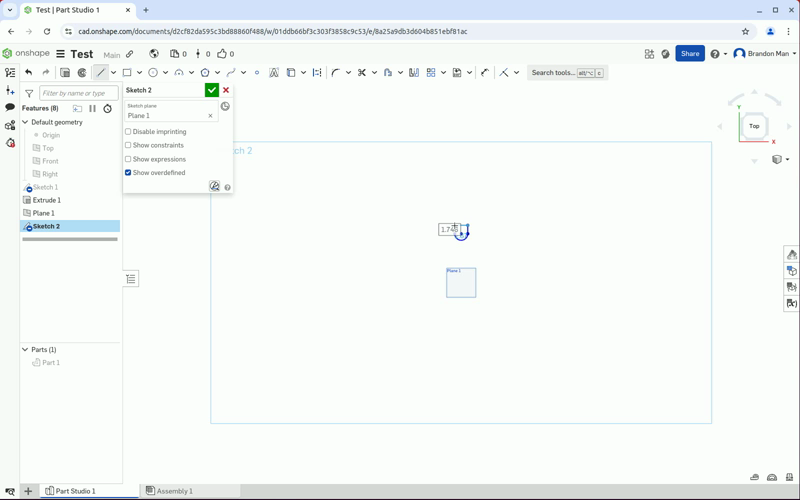
key_up(shift)
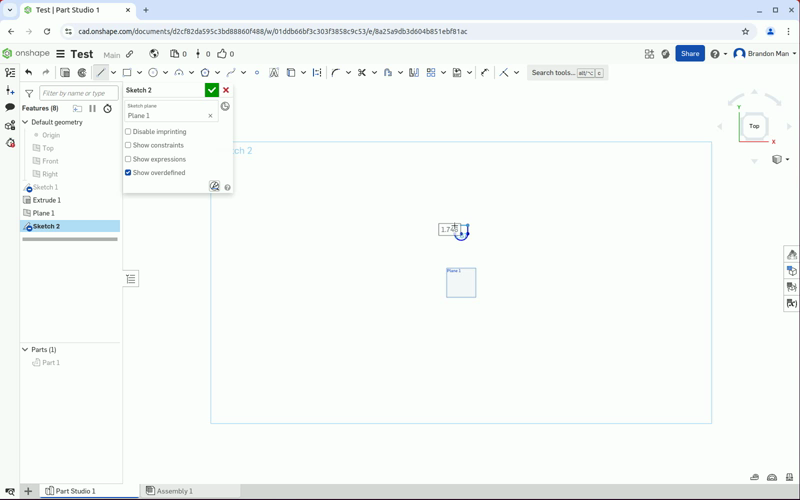
mouse_move(484, 225)
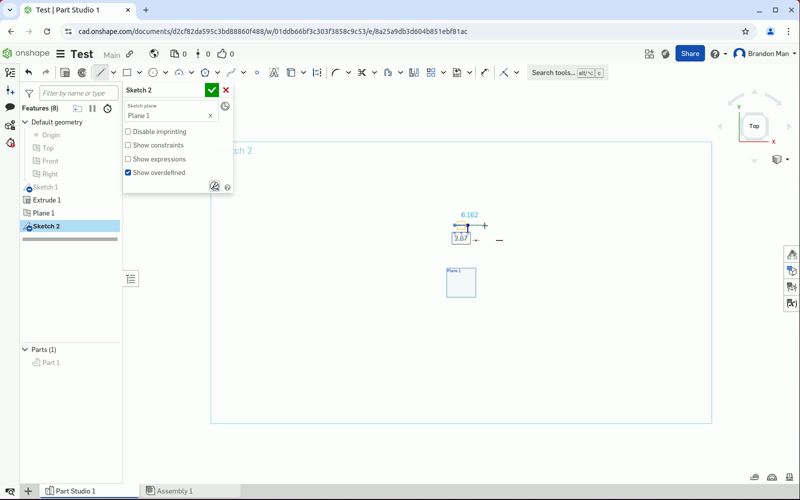
key_down(shift)
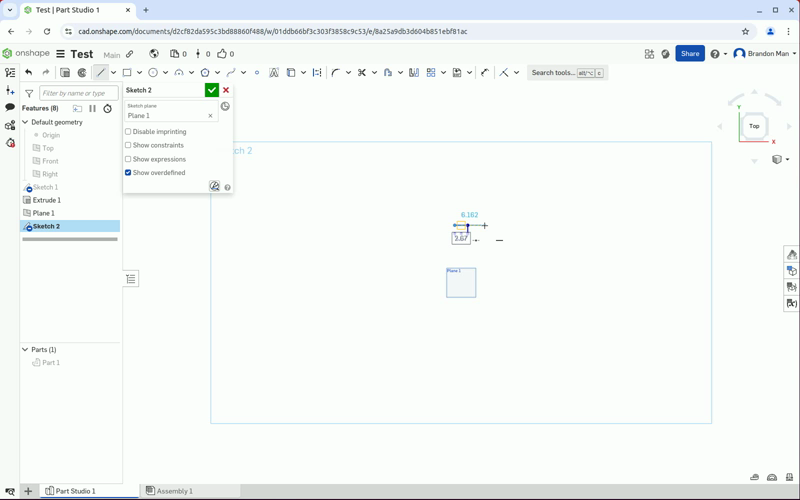
mouse_move(454, 233)
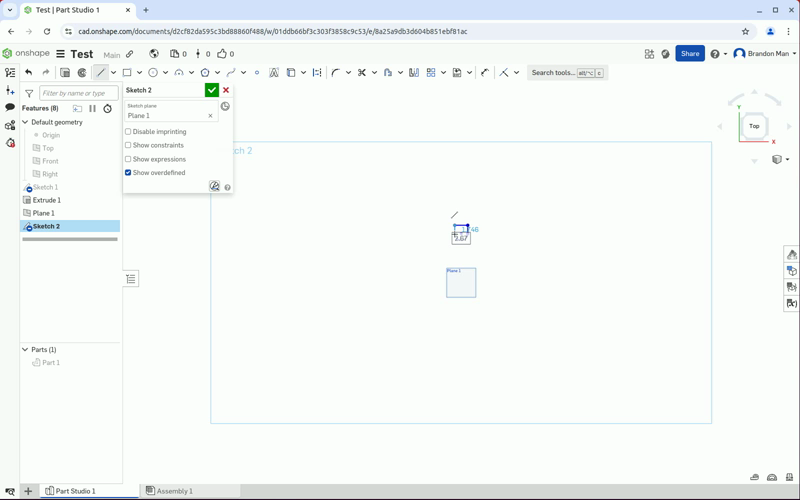
key_up(shift)
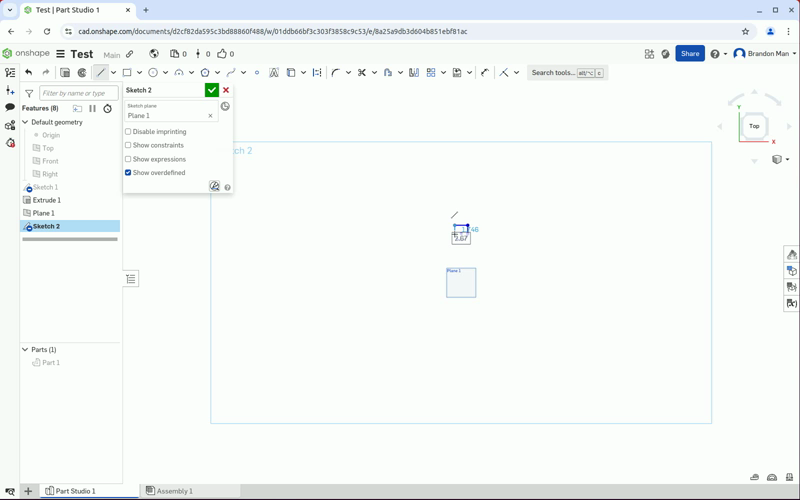
click(454, 233)
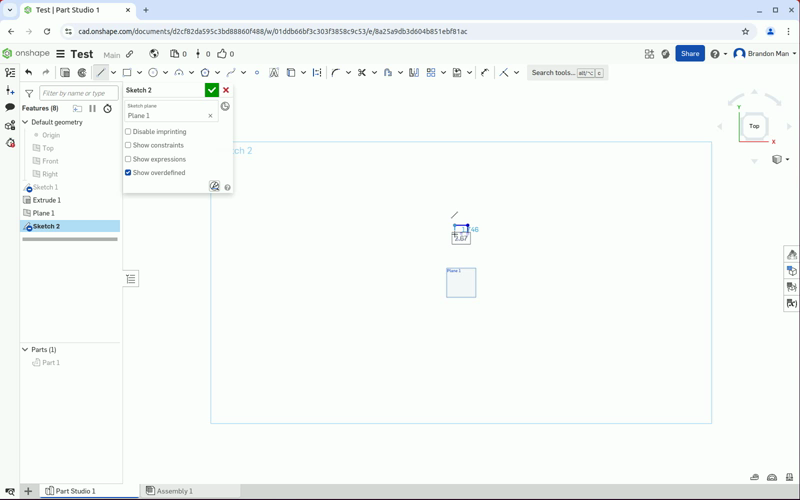
key(esc)
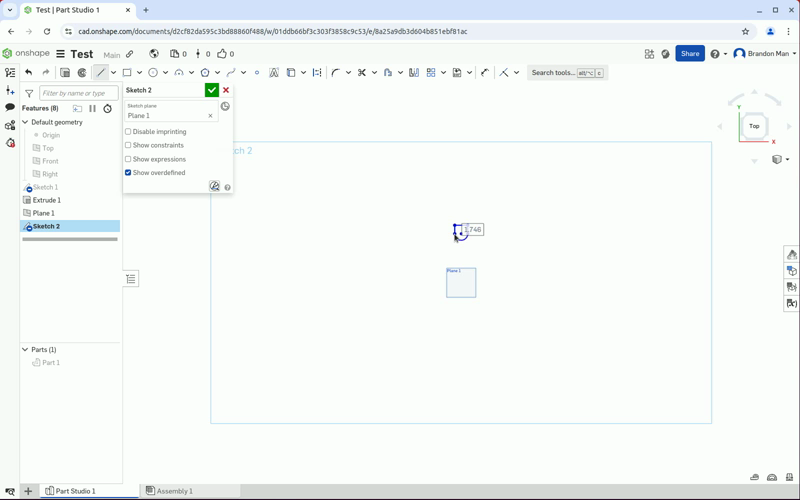
mouse_move(456, 231)
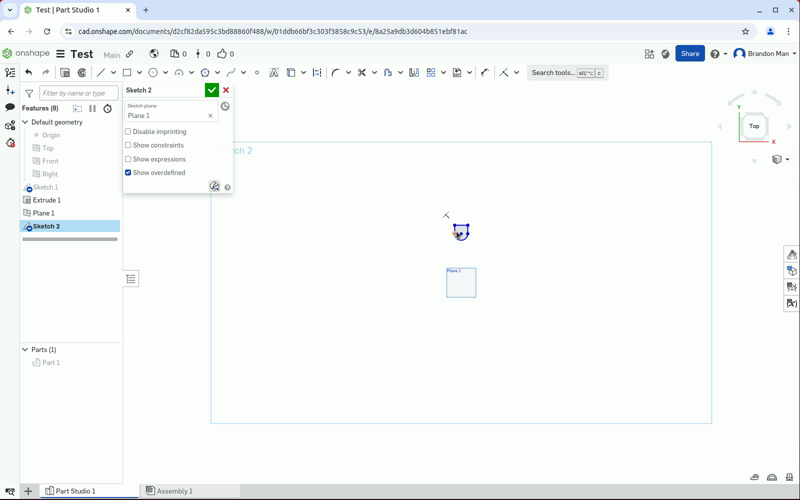
scroll(6)
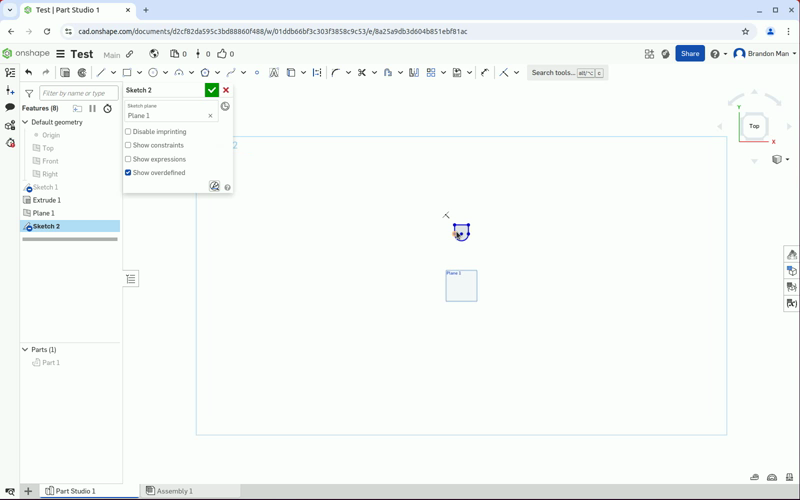
scroll(6)
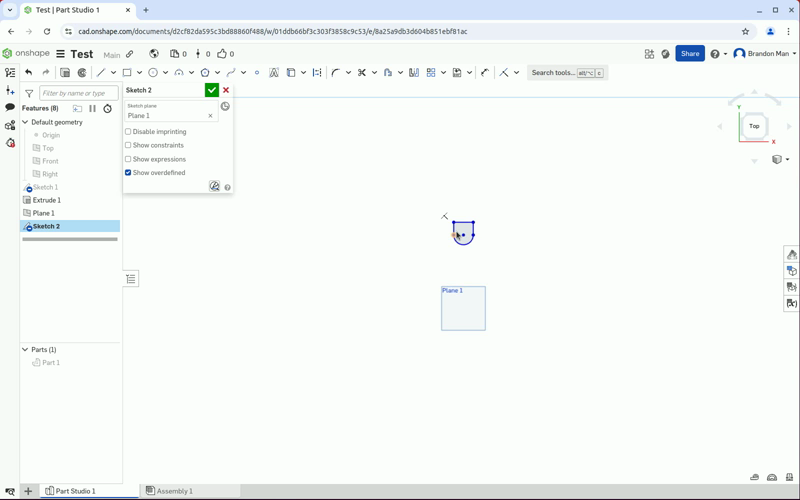
scroll(6)
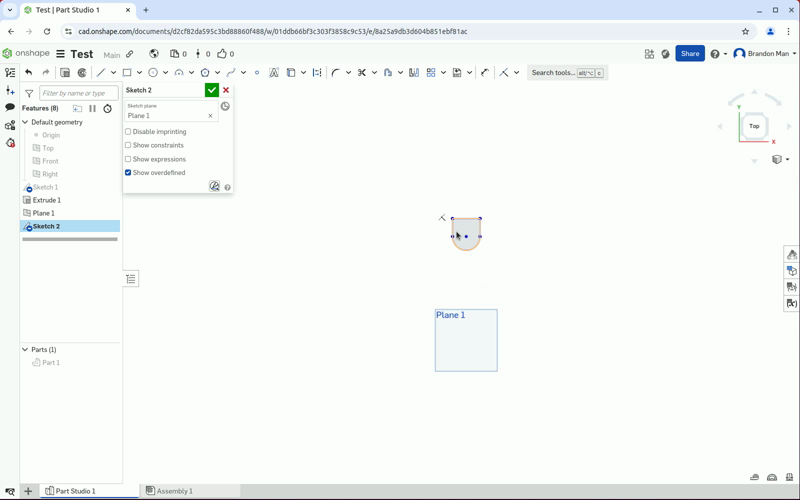
scroll(6)
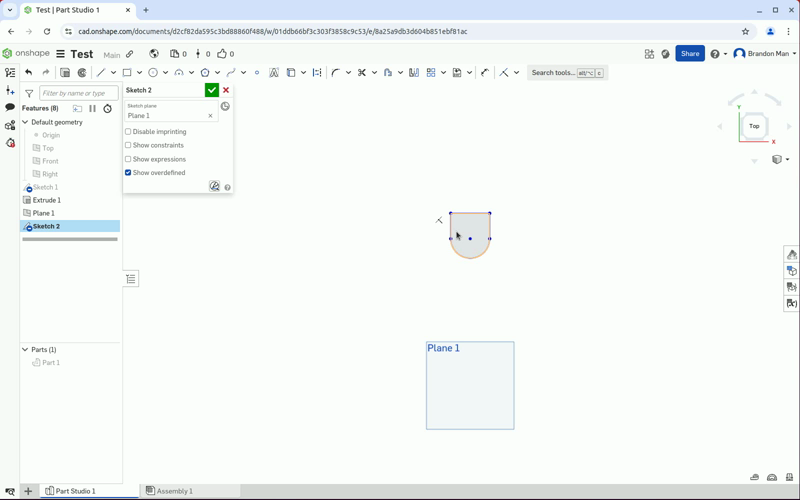
scroll(6)
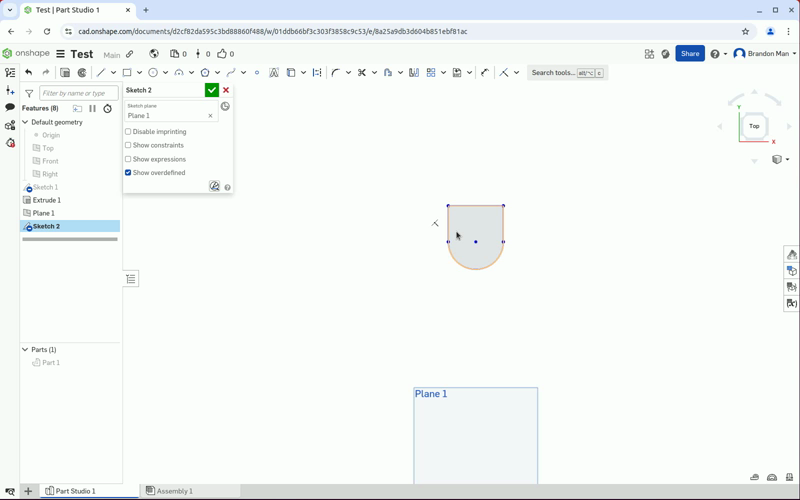
scroll(6)
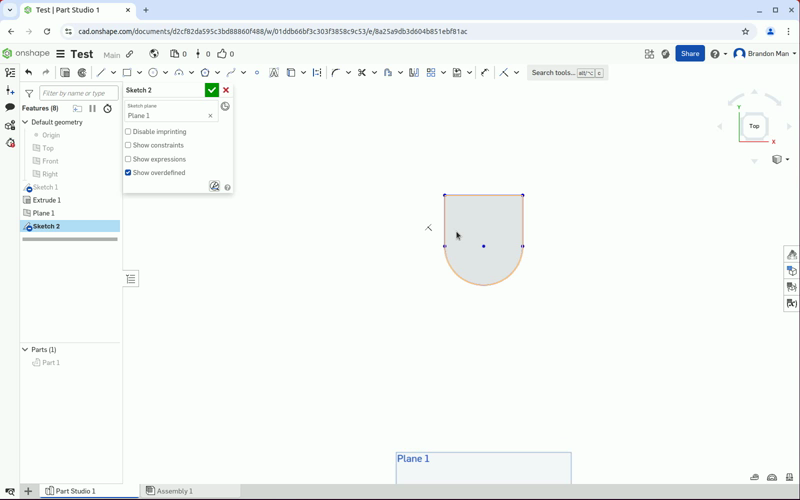
scroll(6)
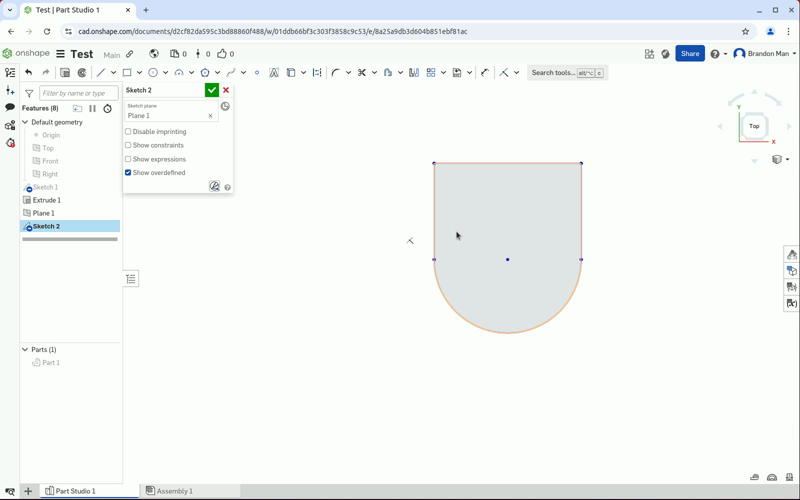
click(456, 231)
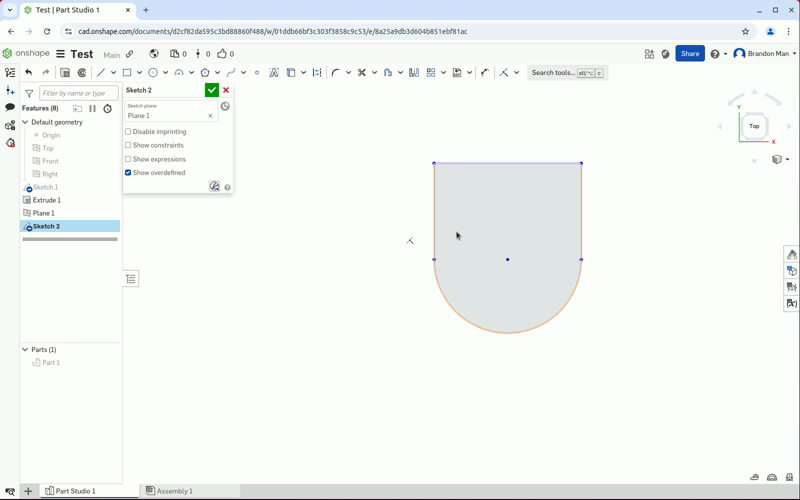
scroll(-6)
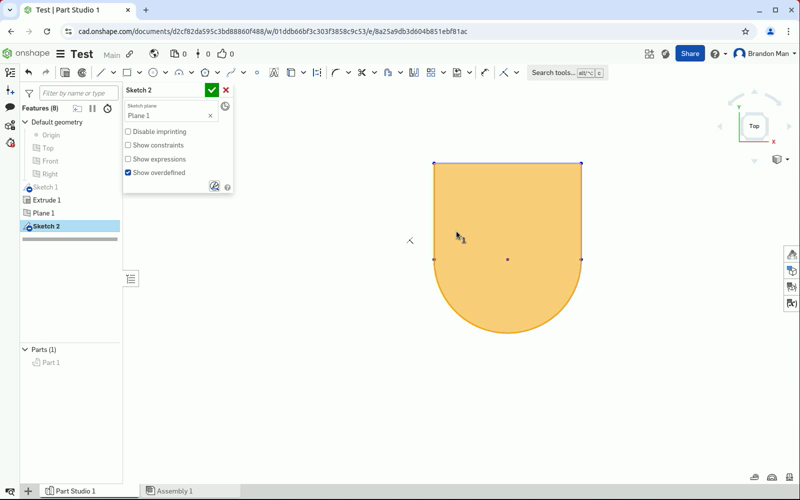
scroll(-6)
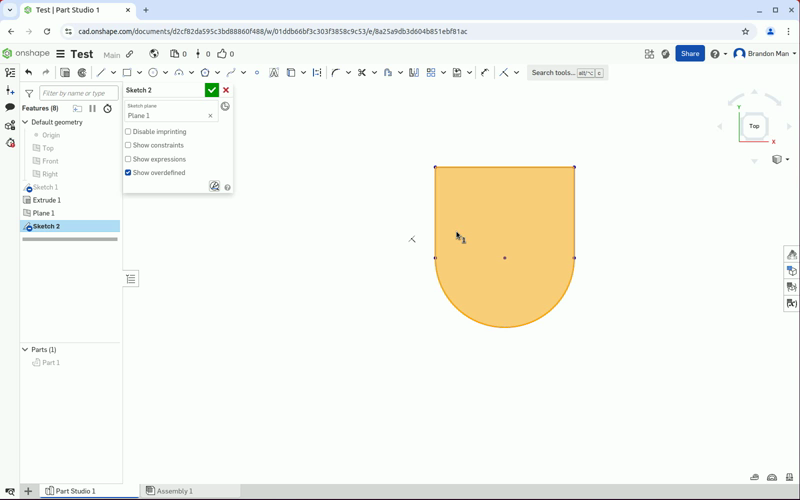
scroll(-6)
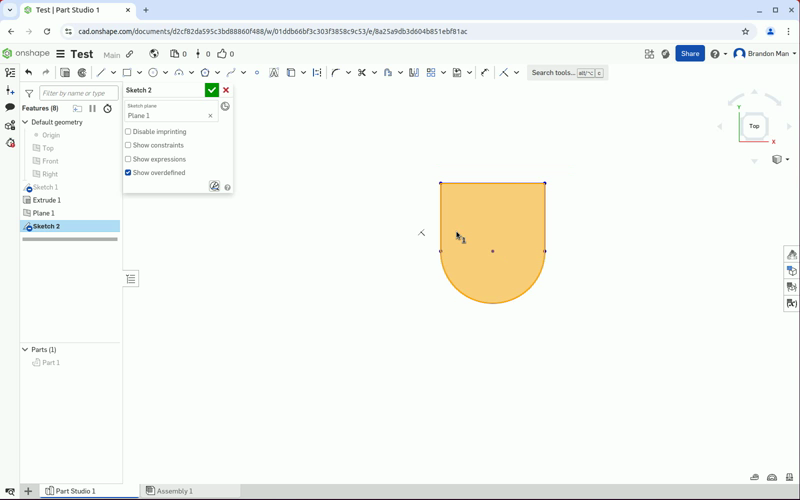
scroll(-6)
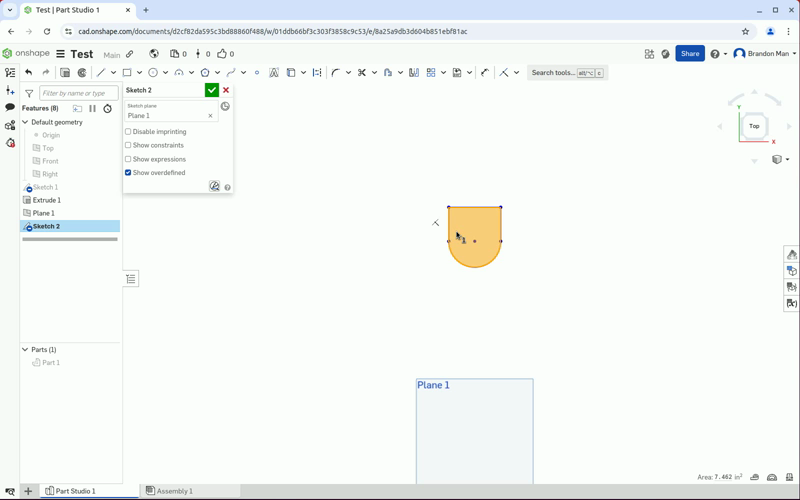
scroll(-6)
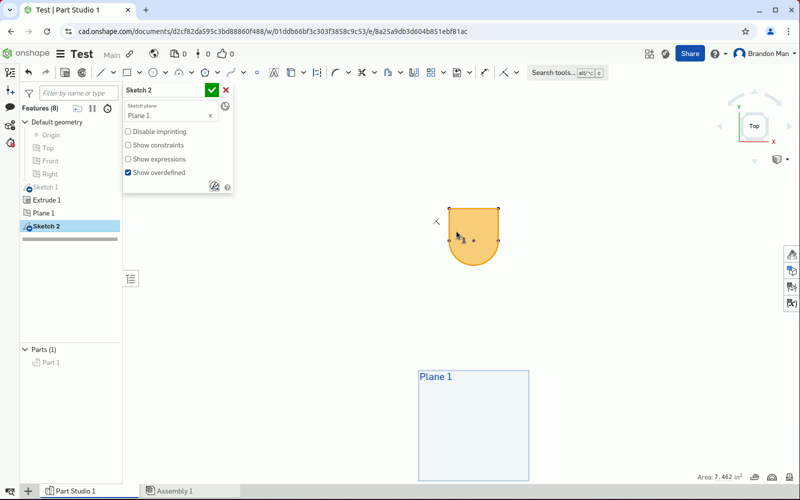
scroll(-6)
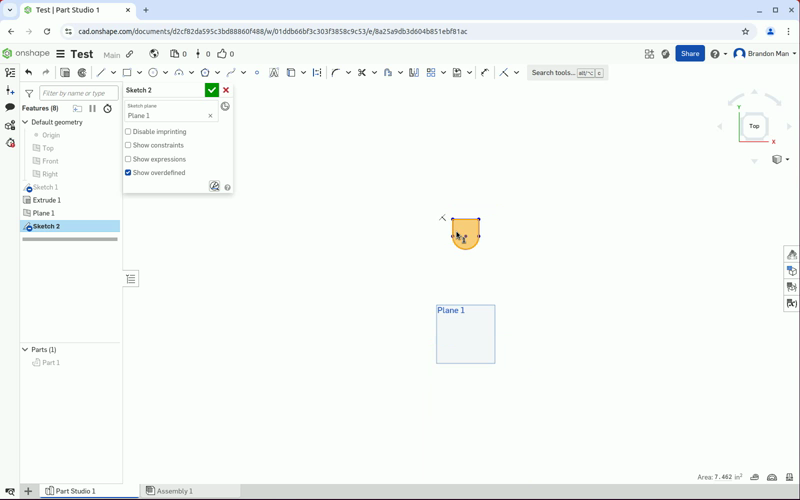
scroll(-6)
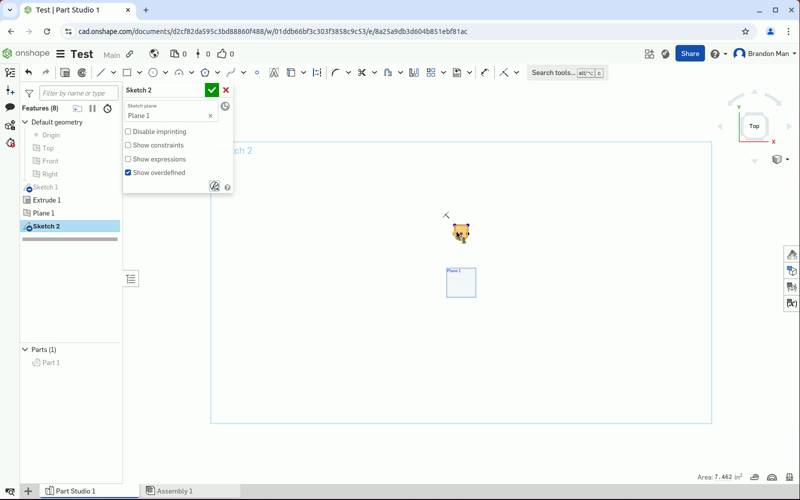
mouse_move(73, 352)
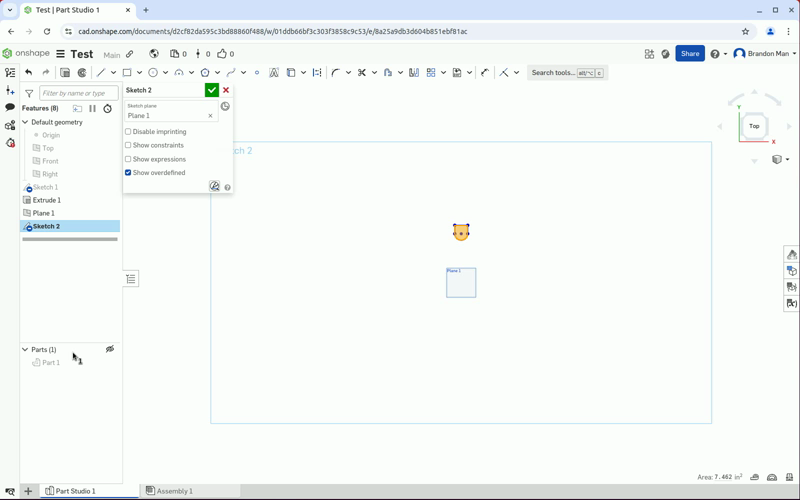
key(shift+y)
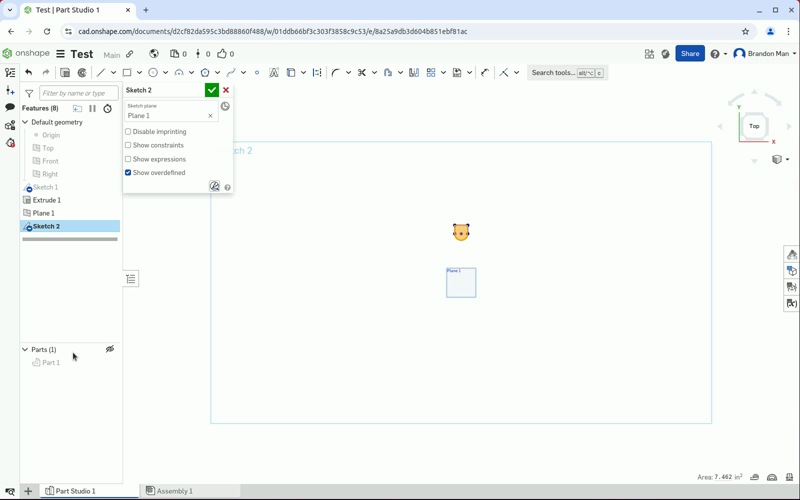
key(shift+e)
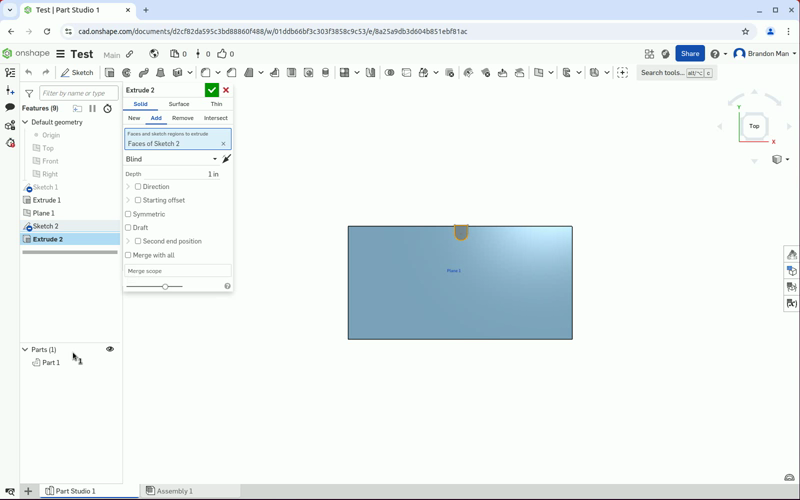
mouse_move(143, 106)
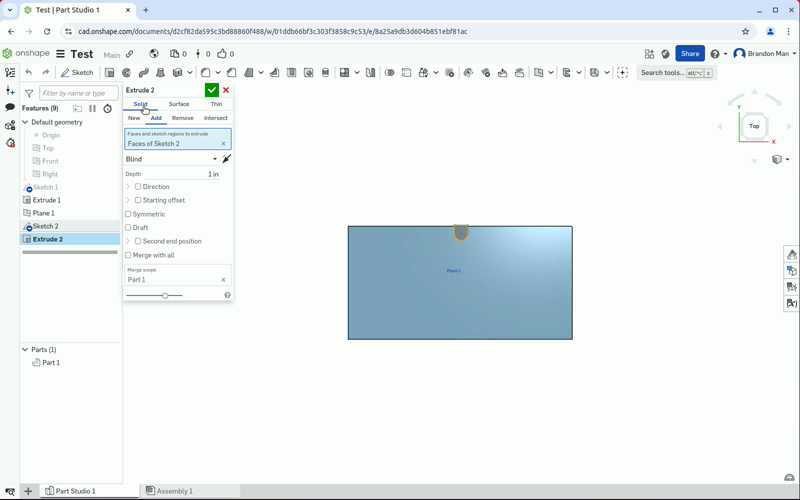
click(143, 106)
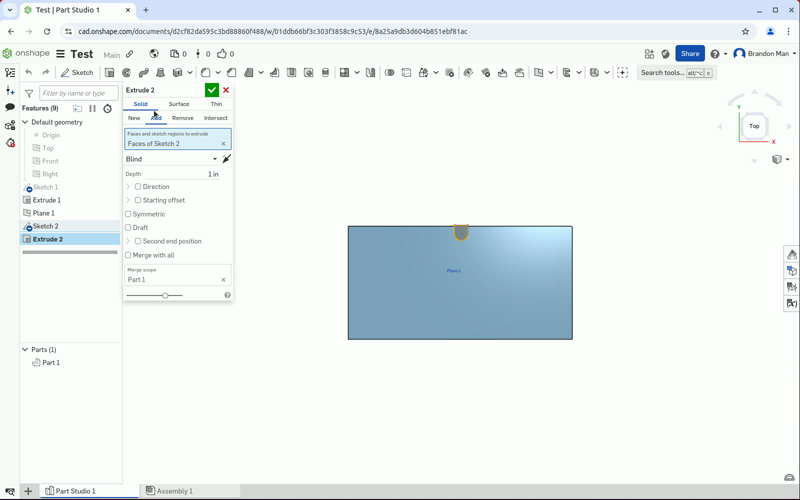
mouse_move(186, 120)
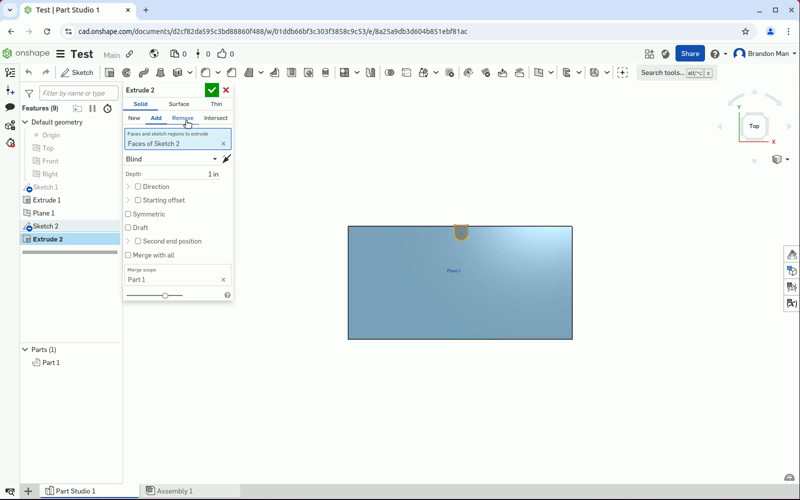
click(186, 120)
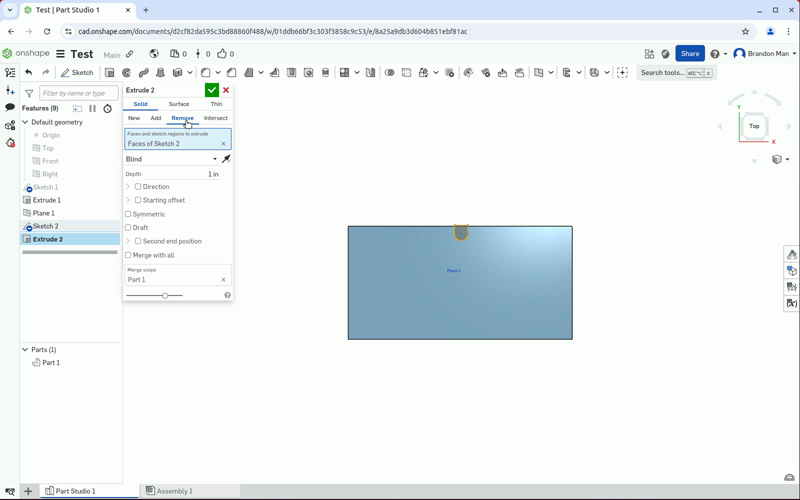
key(tab, 4)
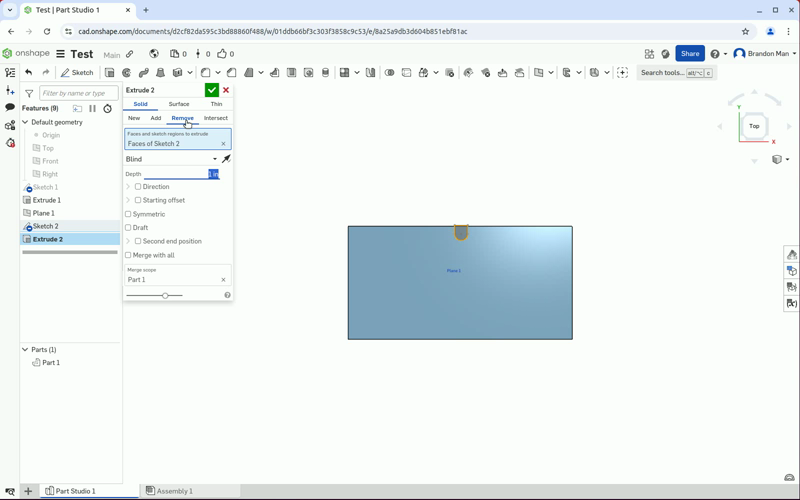
text(1.444)
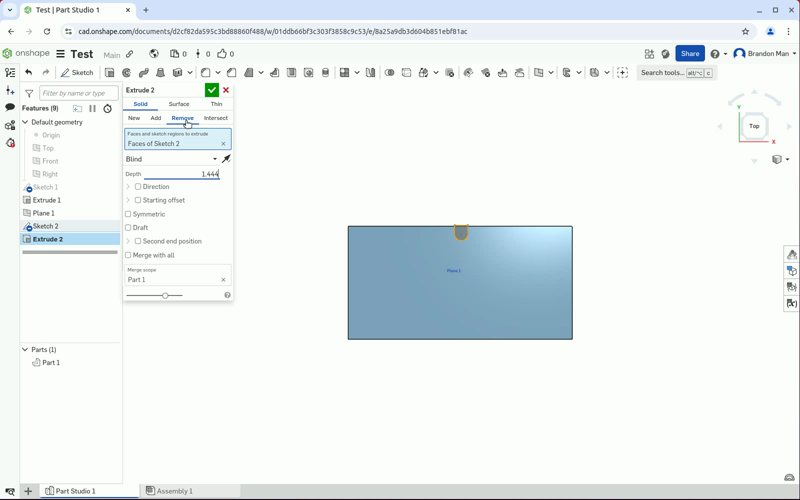
key(tab, 6)
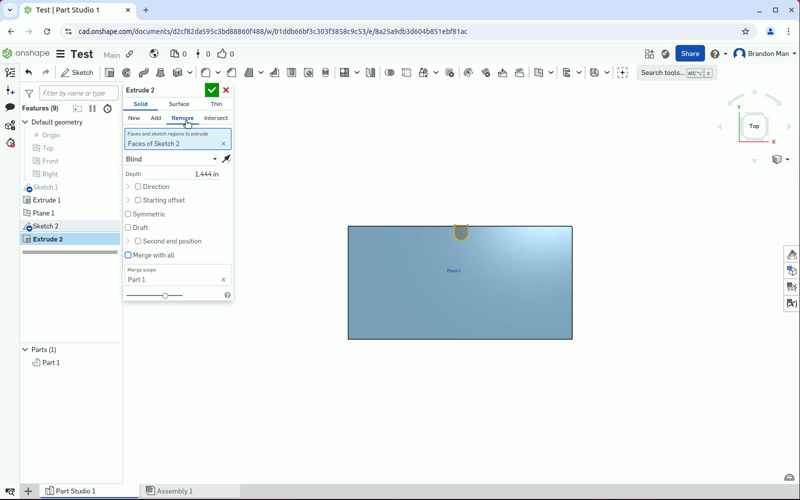
key(space)
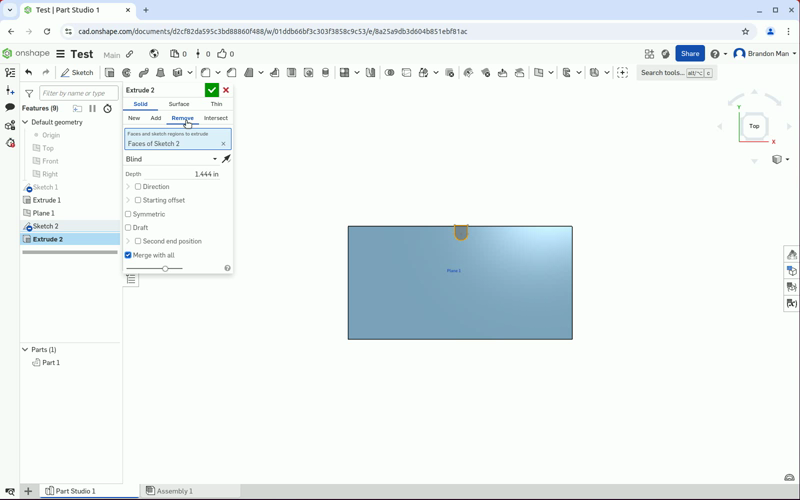
key(enter)
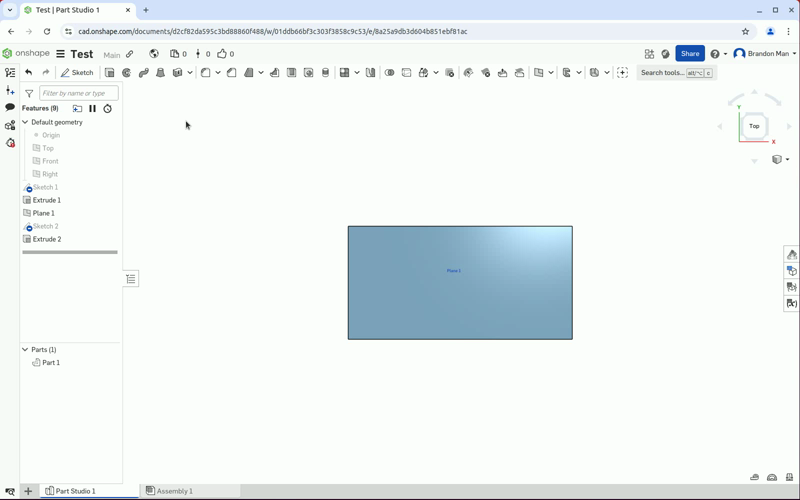
key(shift+h)
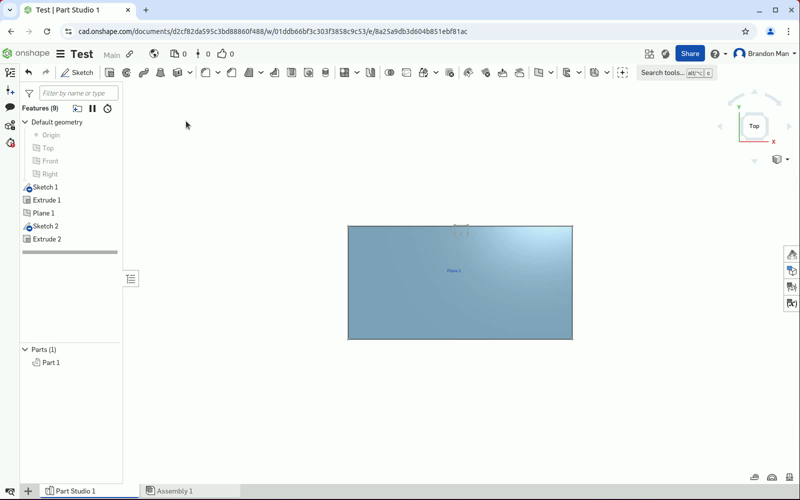
key(shift+h)
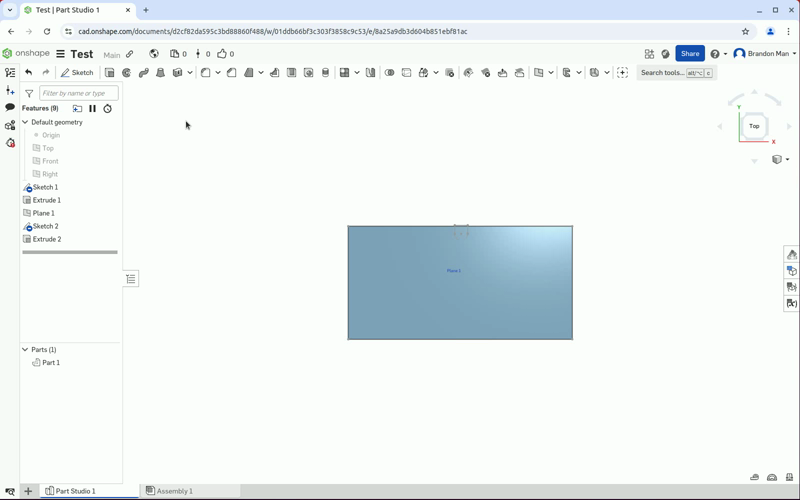
key(shift+7)
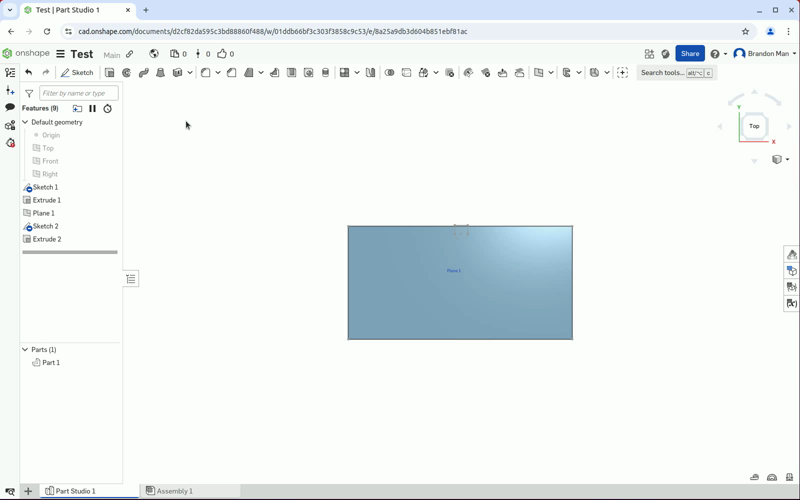
key(up, 3)
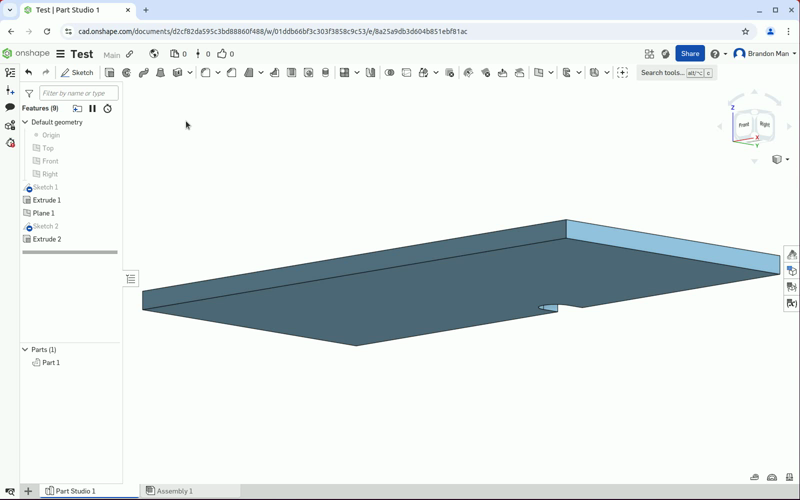
key(left, 3)
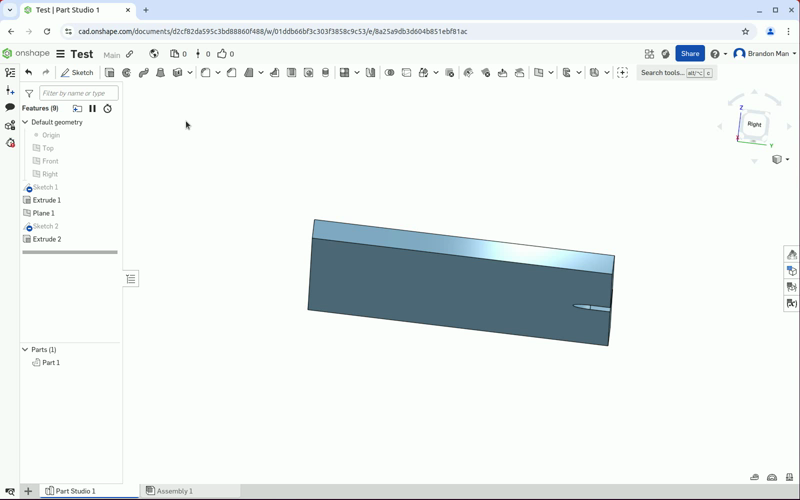
key(right, 3)
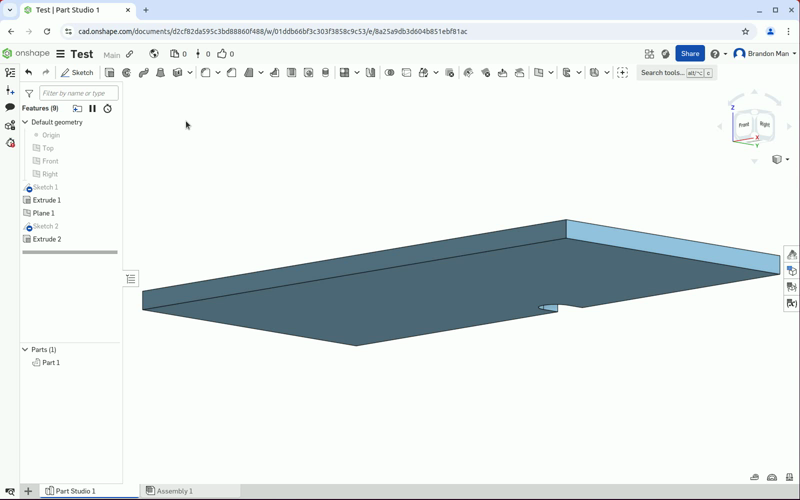
key(down, 3)
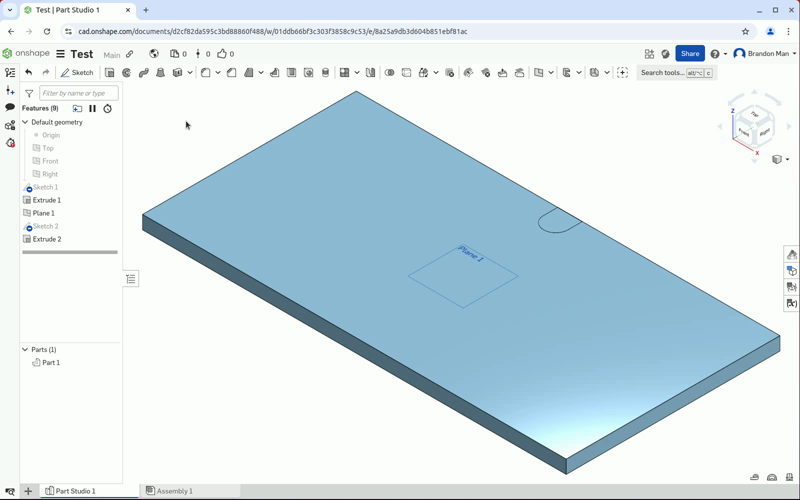
mouse_move(73, 189)
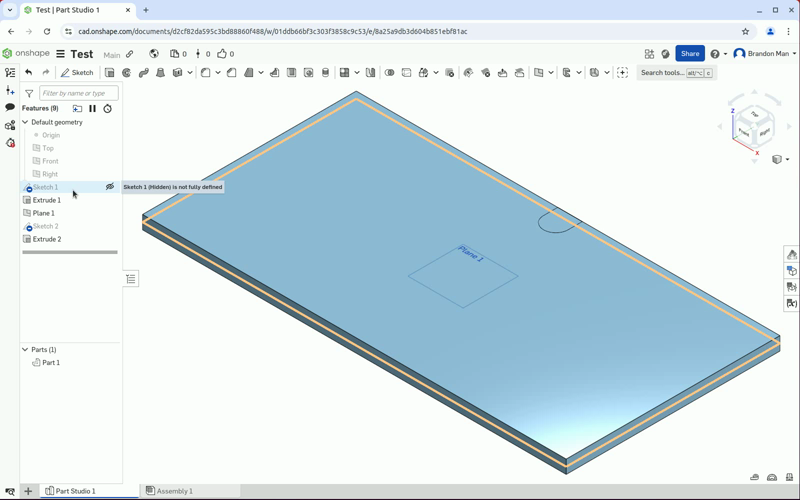
click(73, 189)